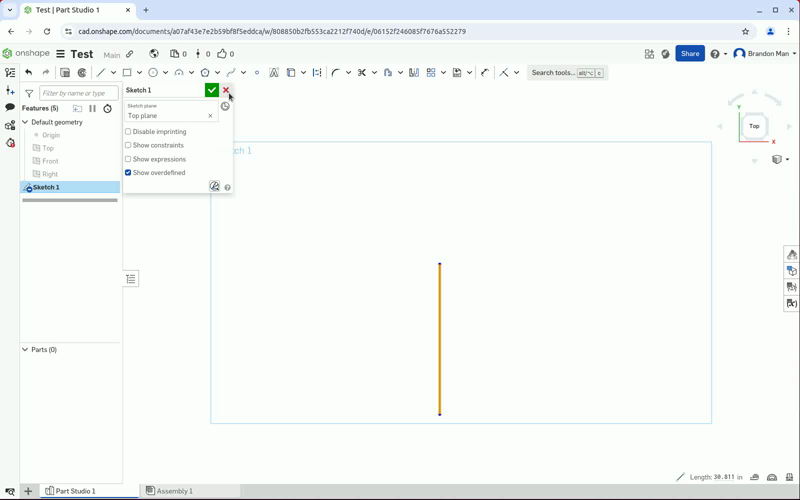
key(shift+h)
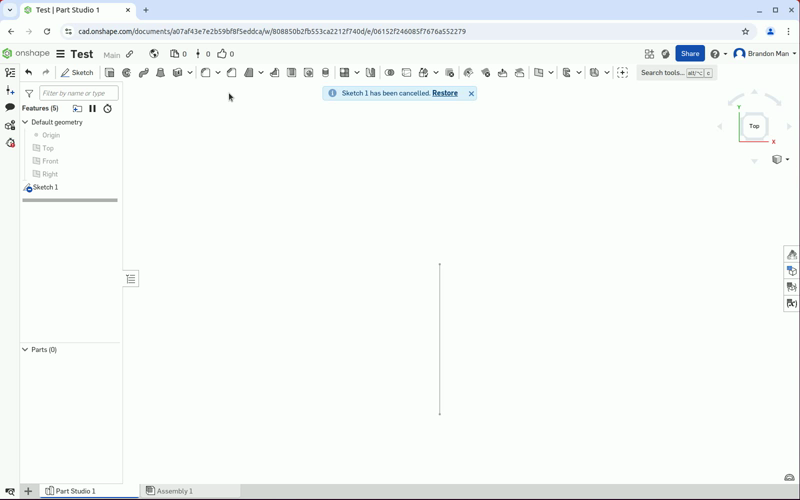
mouse_move(73, 352)
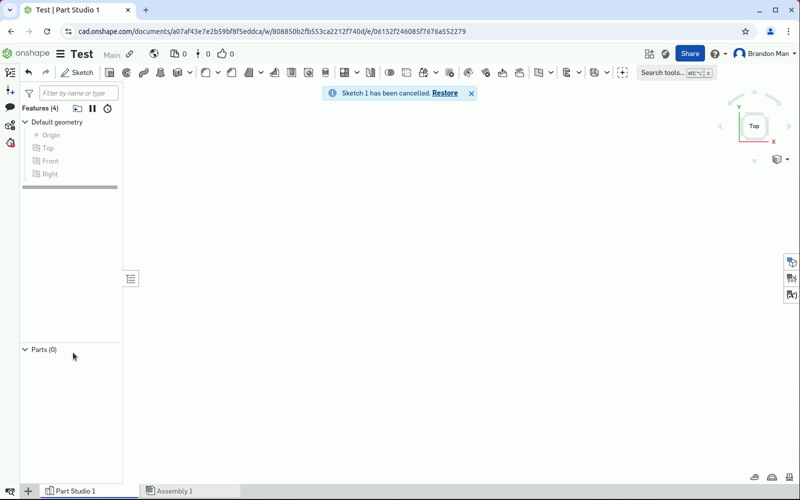
key(y)
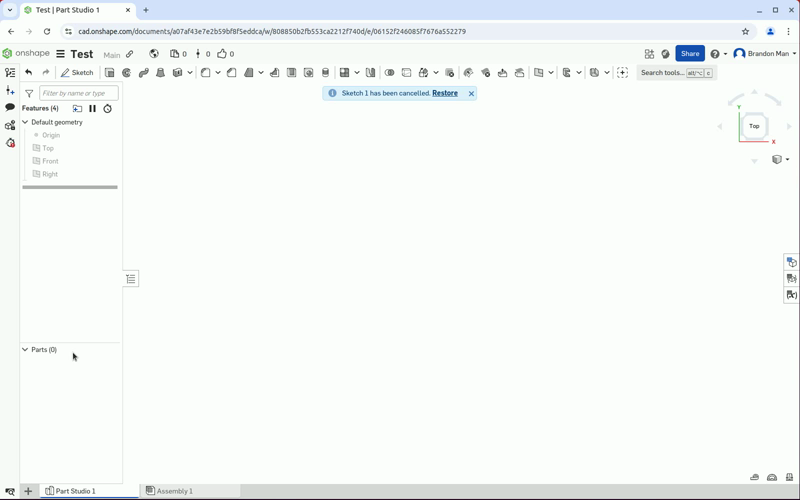
key(shift+p)
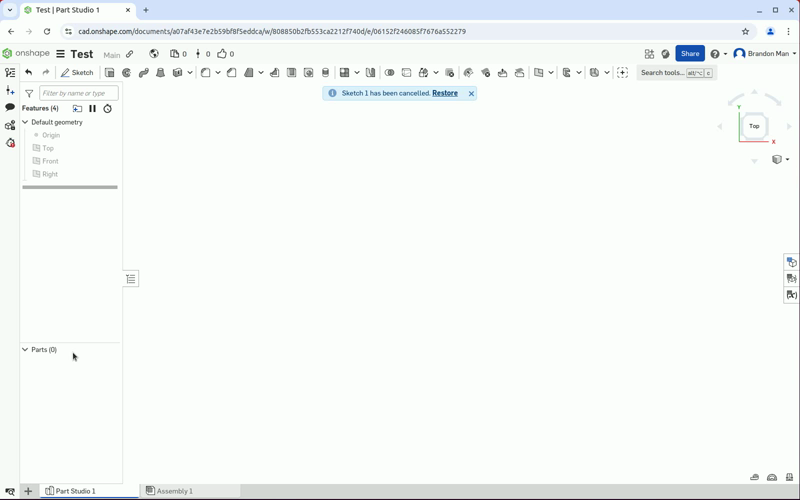
key(space)
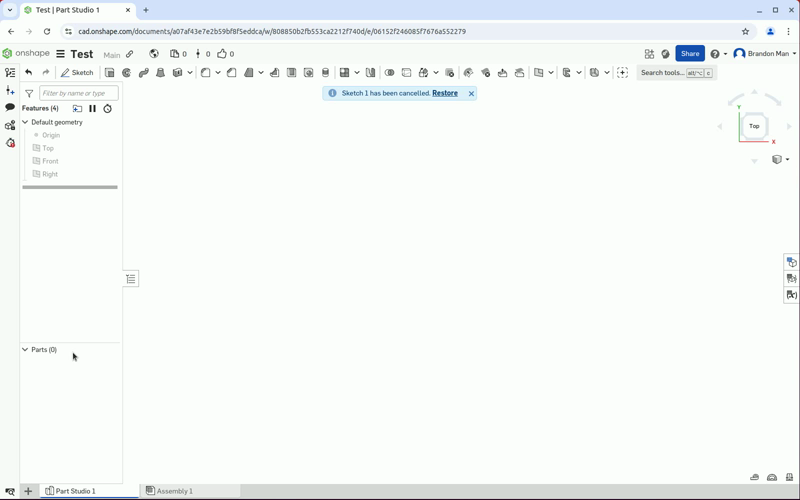
key_down(shift)
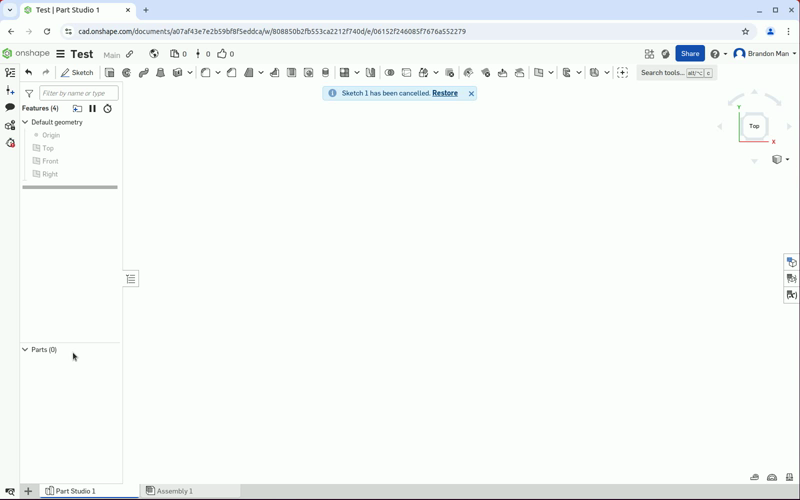
key(up)
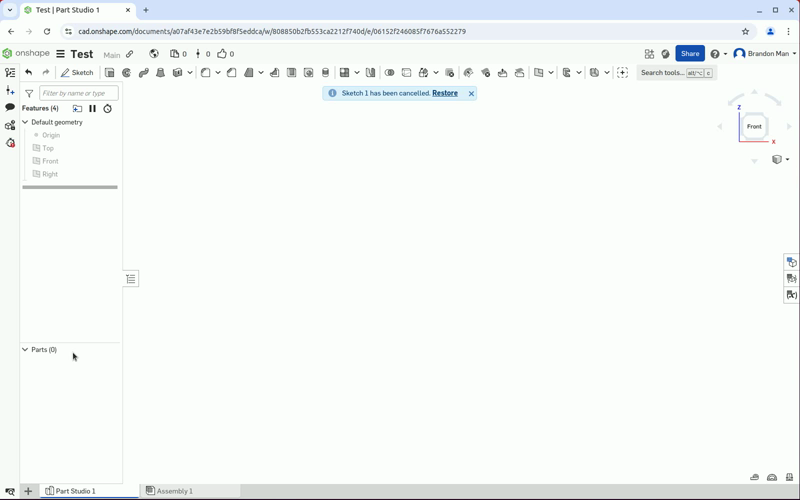
key_up(shift)
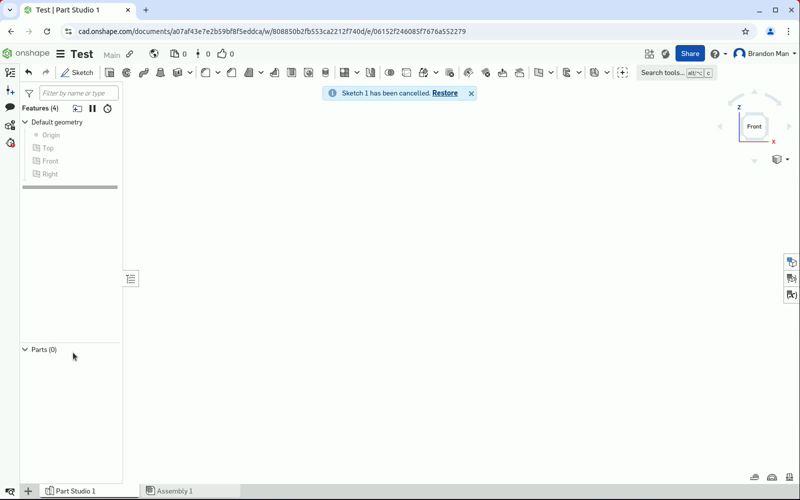
key(space)
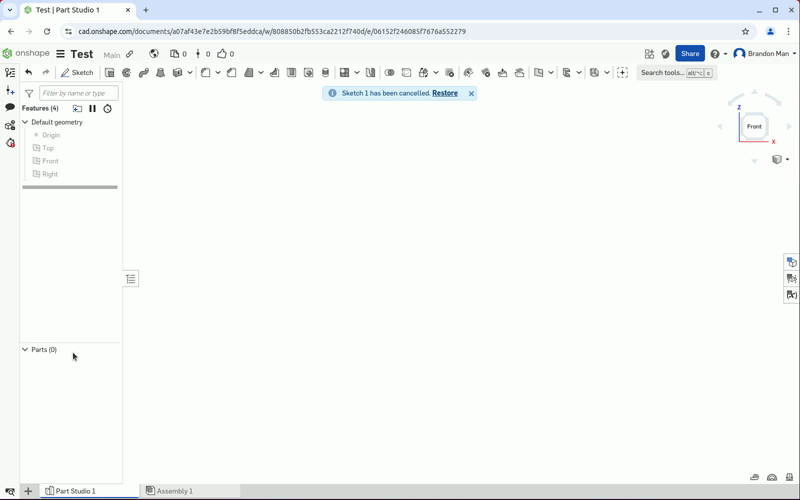
key_down(shift)
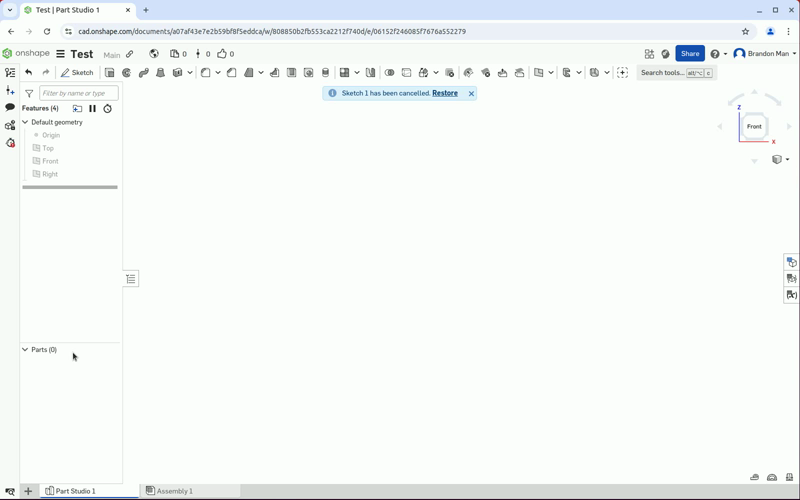
key(left)
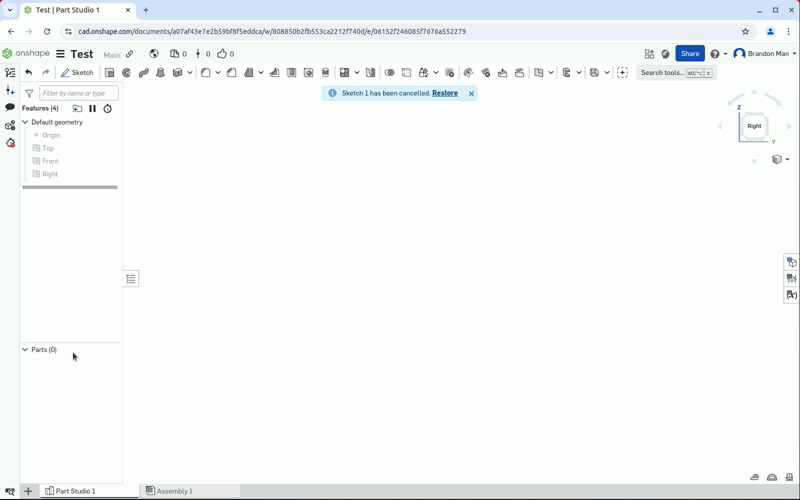
key_up(shift)
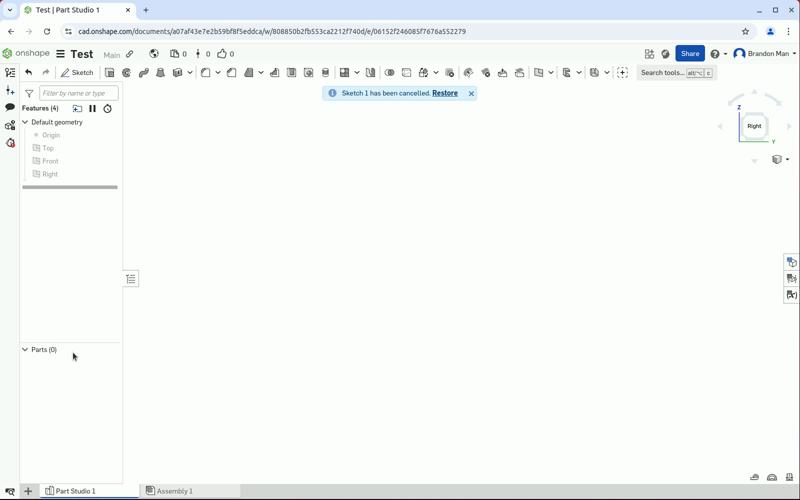
mouse_move(73, 352)
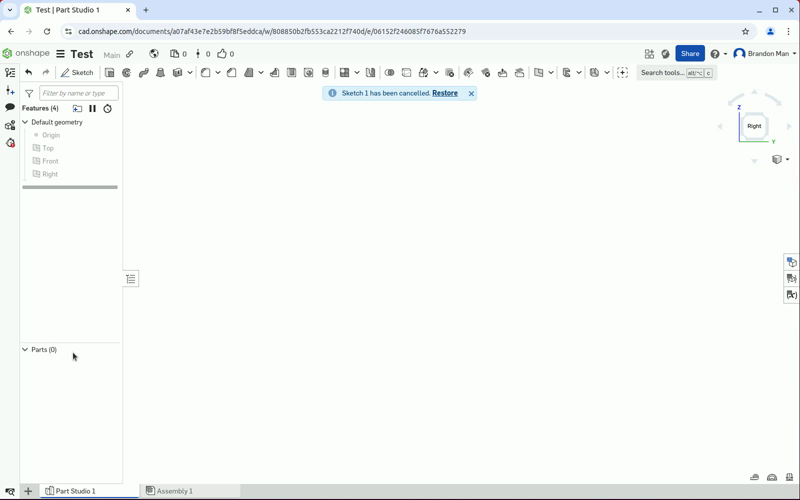
key(shift+y)
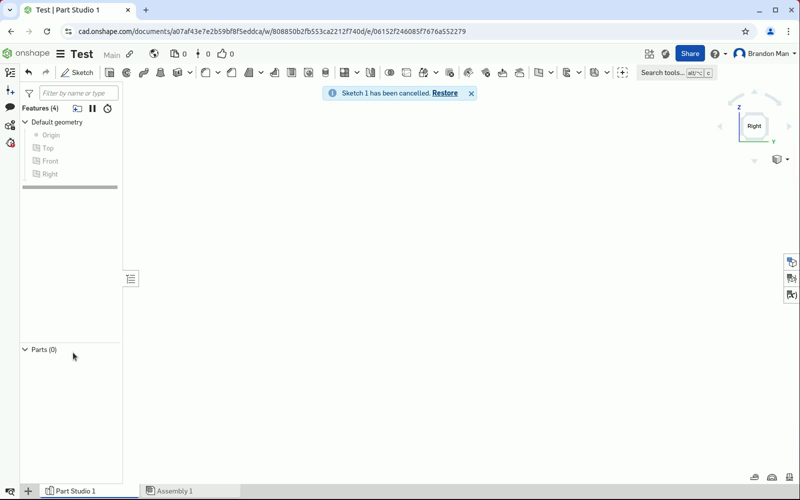
key(shift+s)
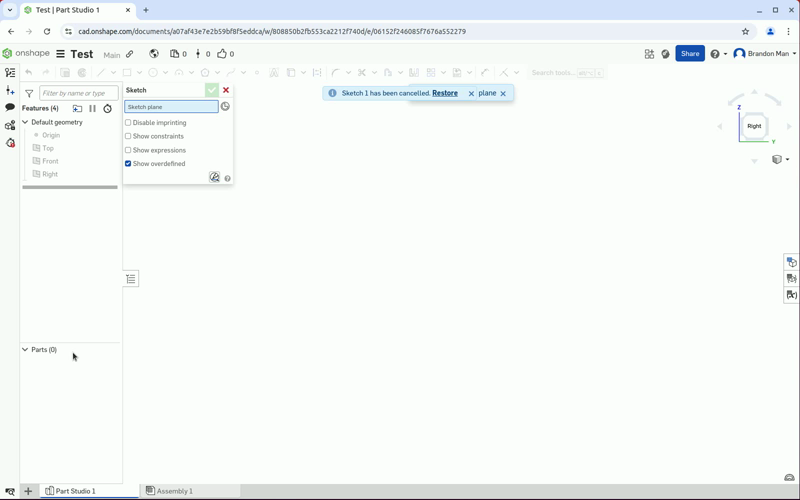
mouse_move(73, 176)
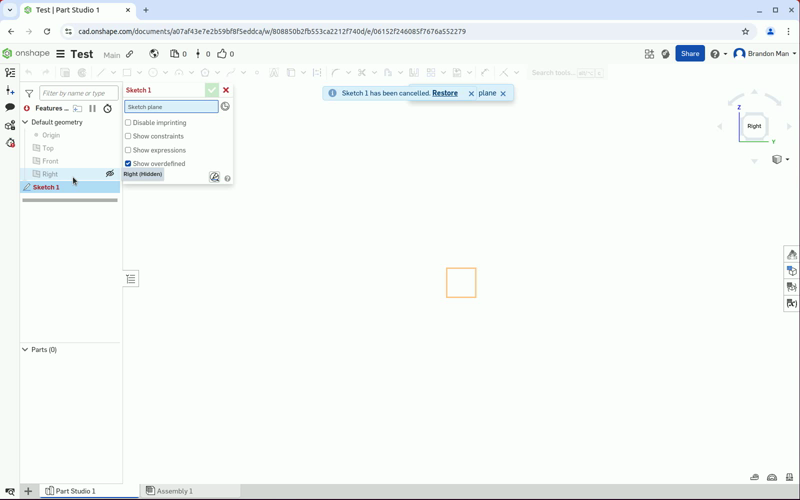
click(73, 176)
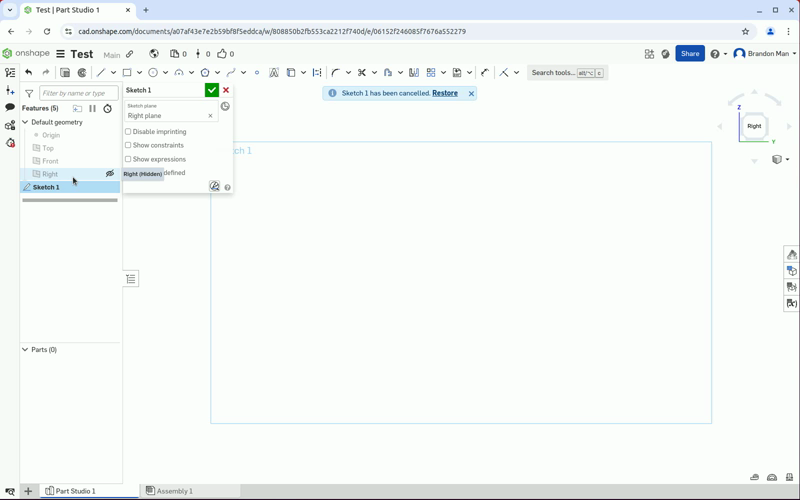
mouse_move(73, 352)
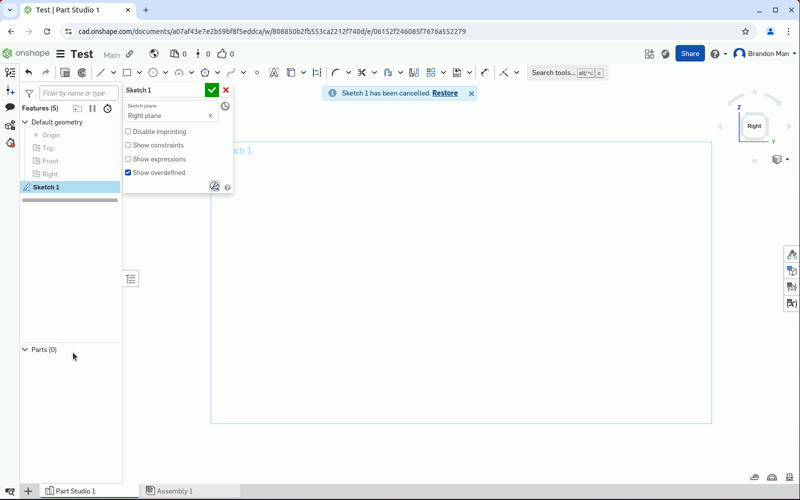
key(y)
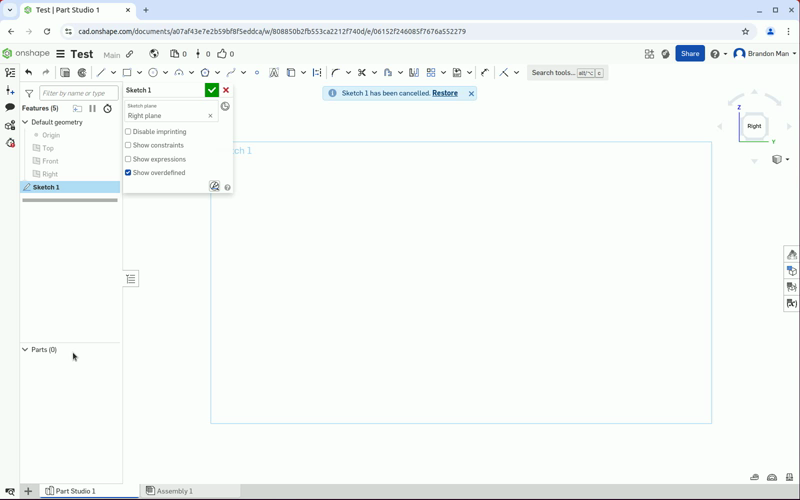
key(c)
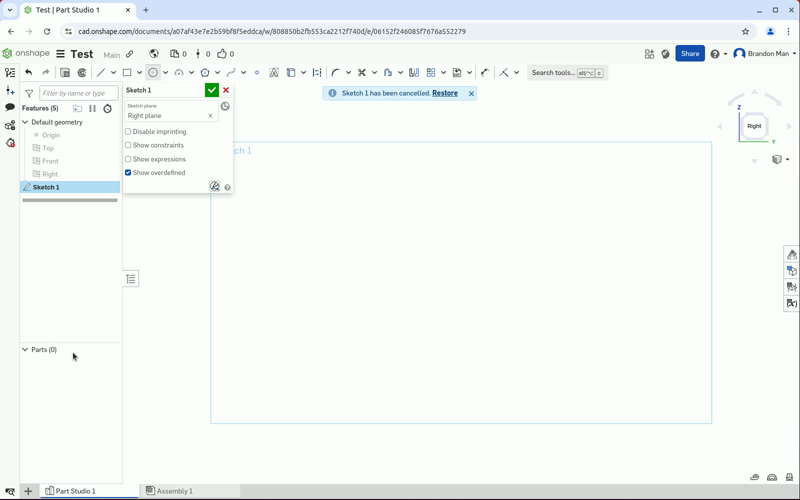
key_down(shift)
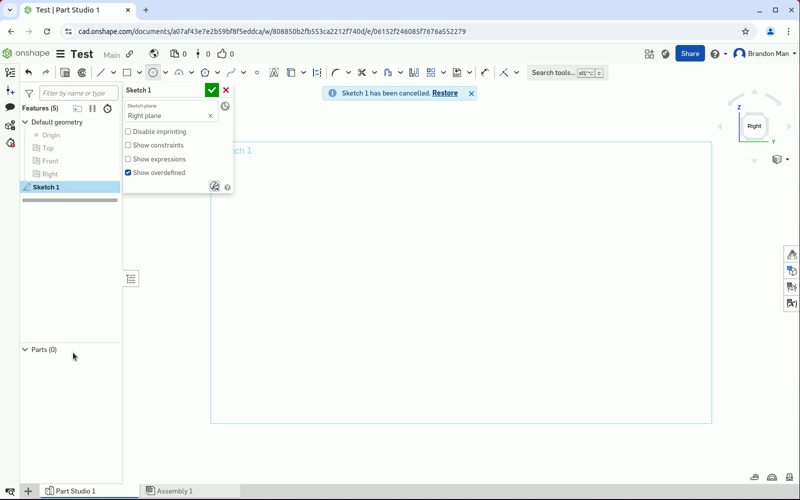
mouse_move(461, 282)
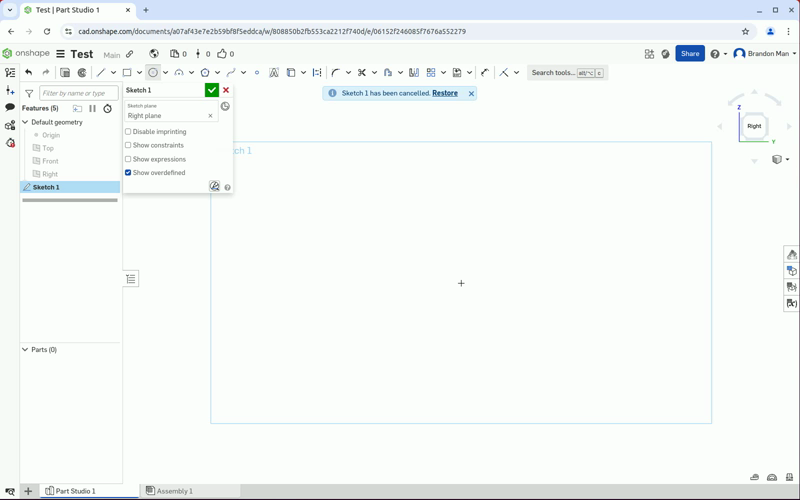
click(461, 282)
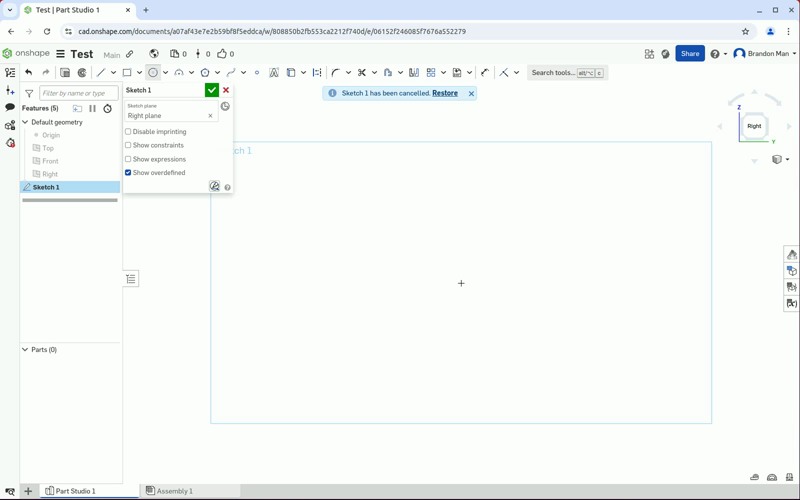
key_up(shift)
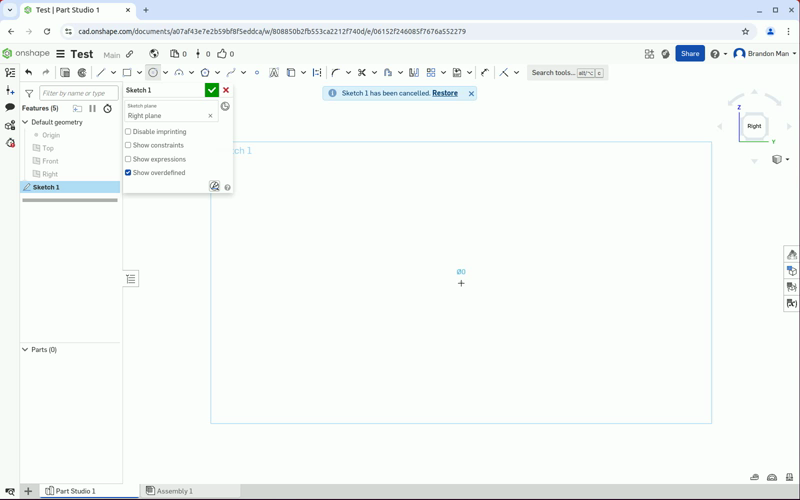
mouse_move(518, 282)
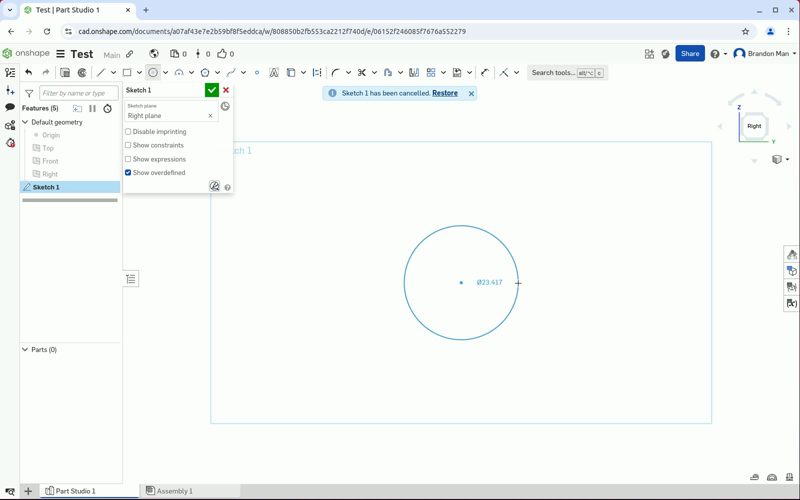
click(518, 282)
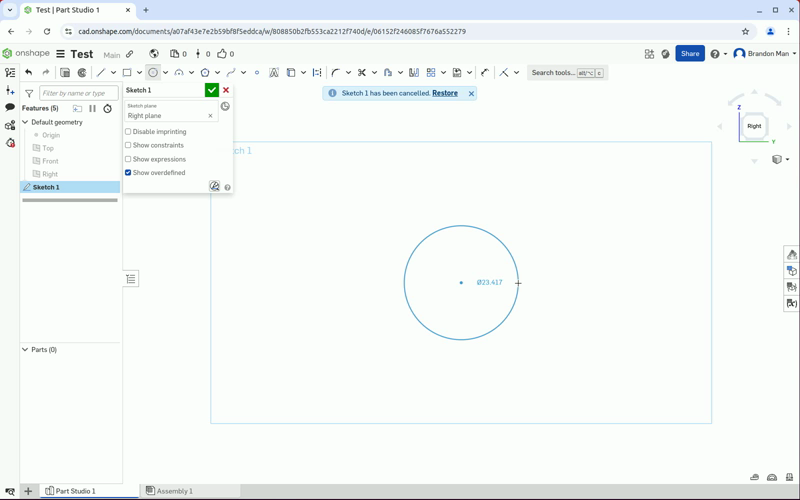
key(esc)
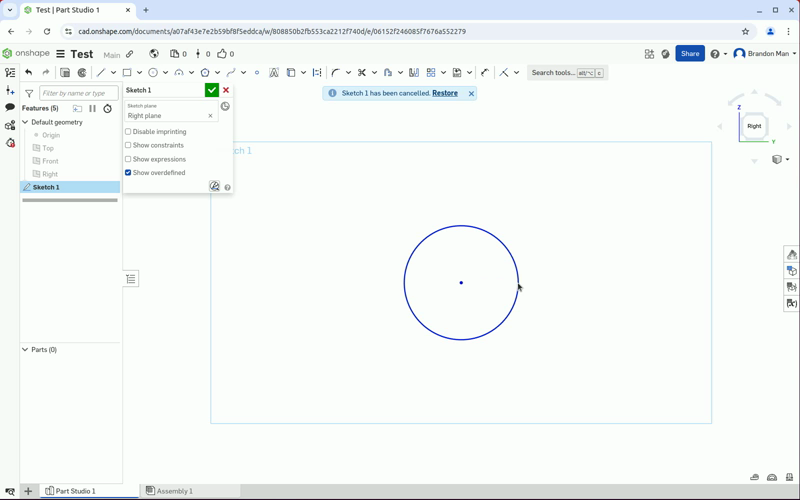
key(c)
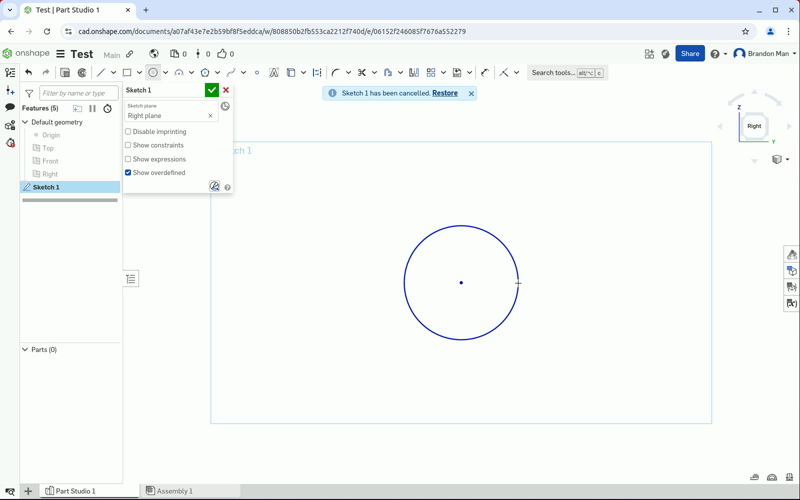
key_down(shift)
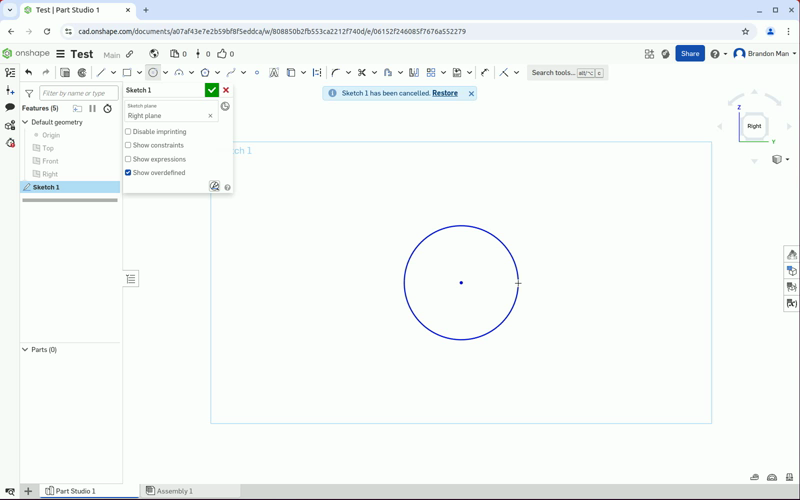
mouse_move(461, 282)
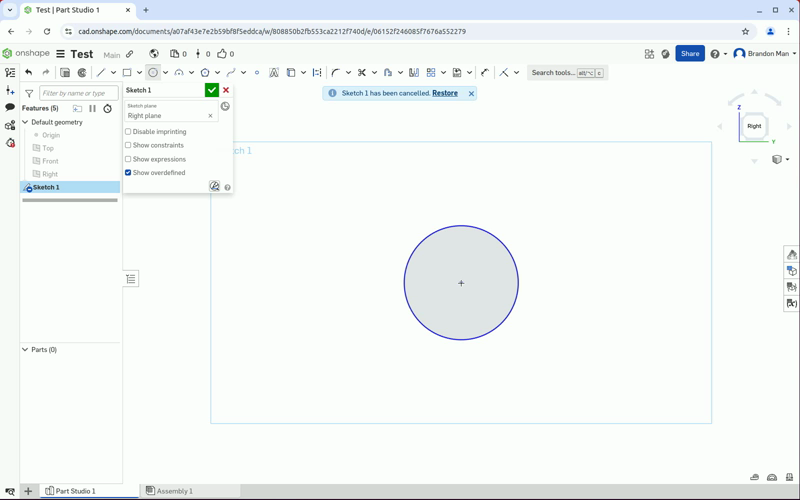
click(461, 282)
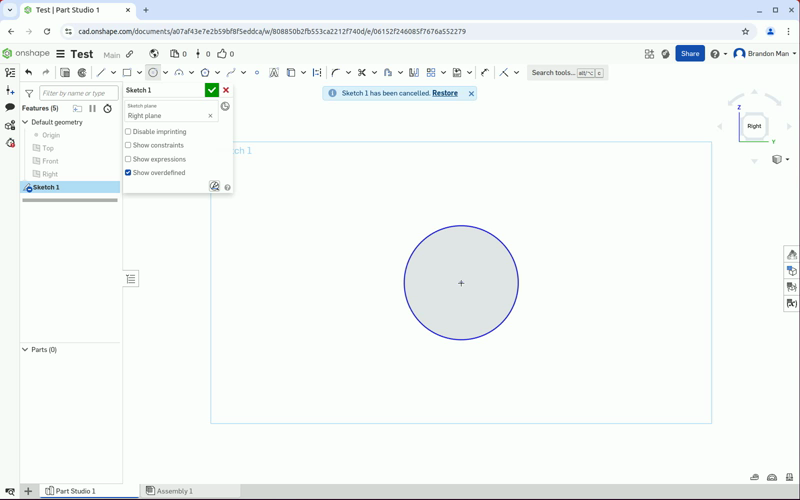
key_up(shift)
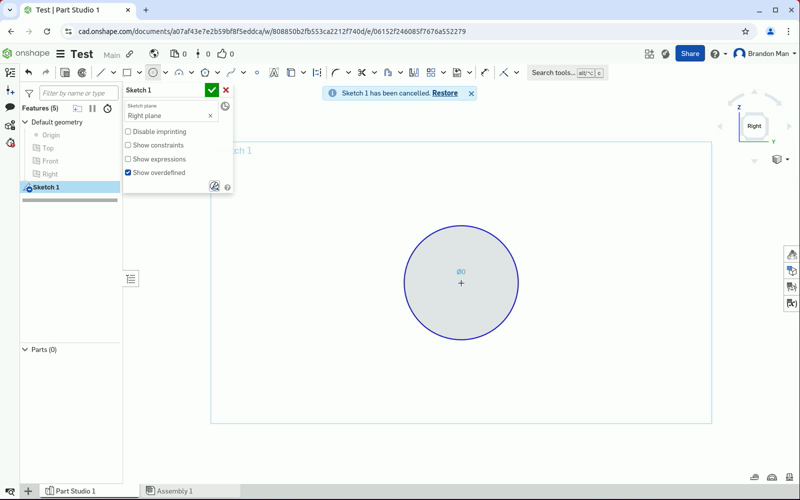
mouse_move(511, 282)
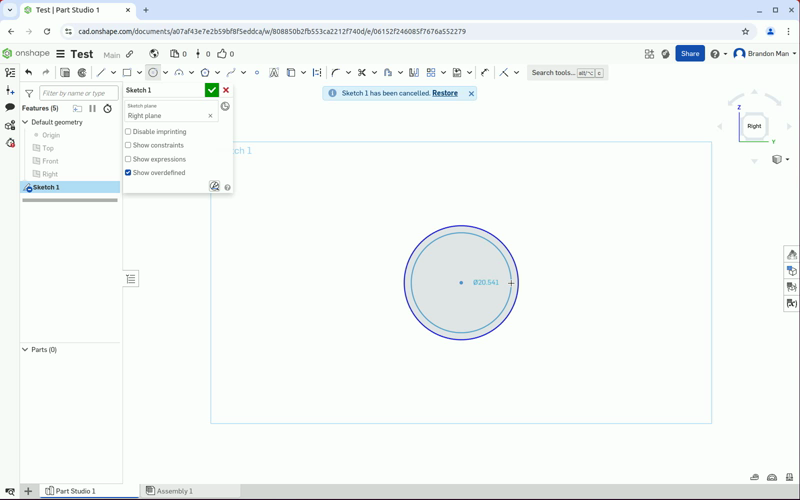
click(511, 282)
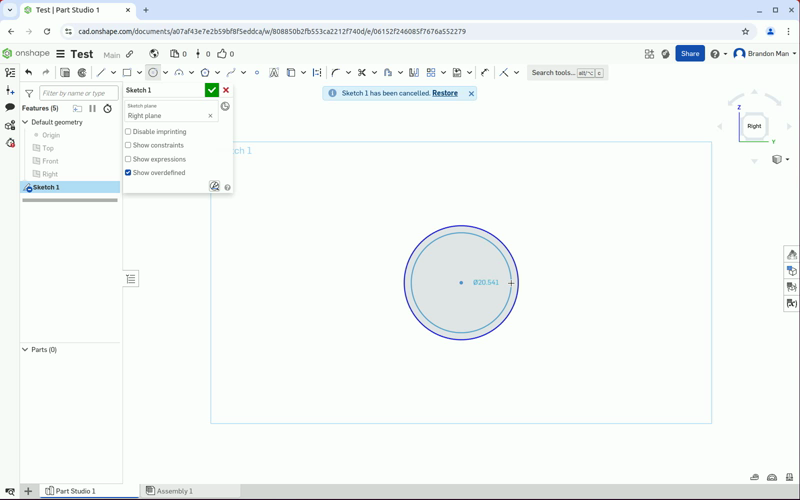
key(esc)
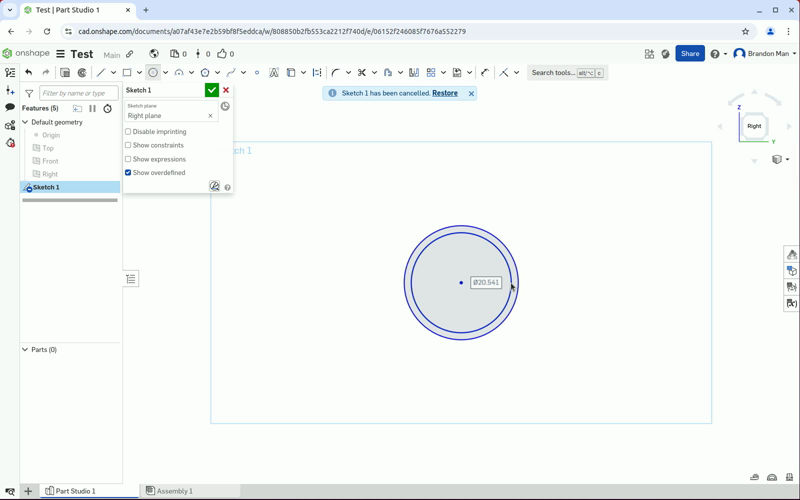
mouse_move(415, 253)
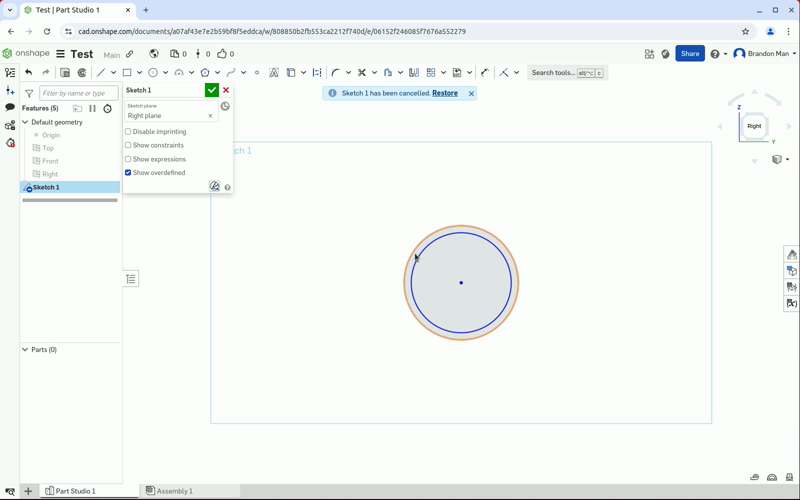
click(415, 253)
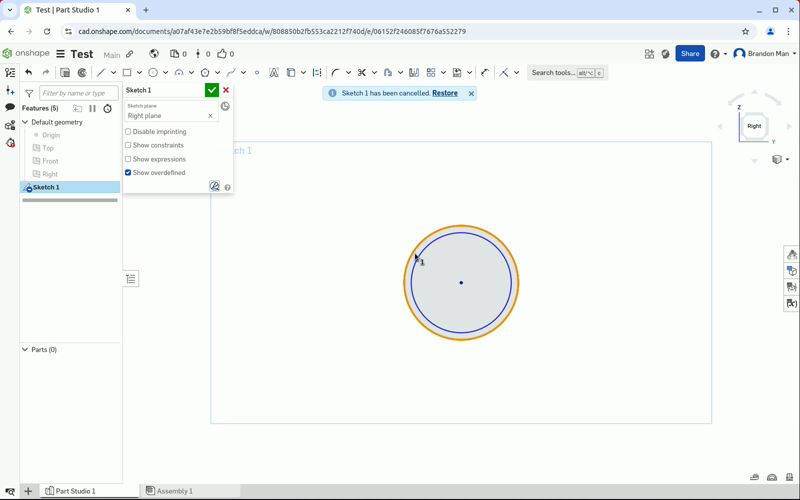
mouse_move(73, 352)
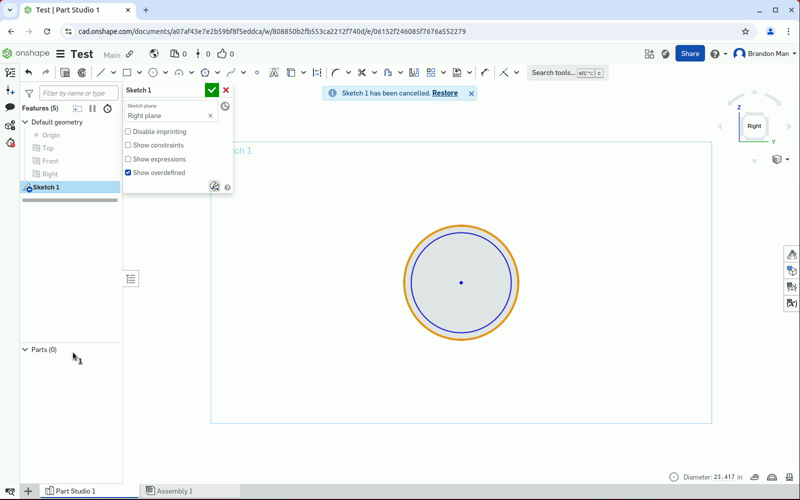
key(shift+y)
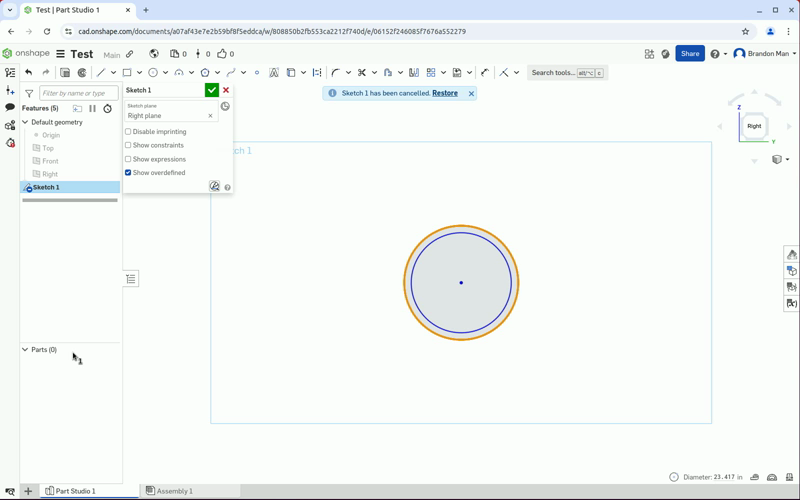
key(shift+e)
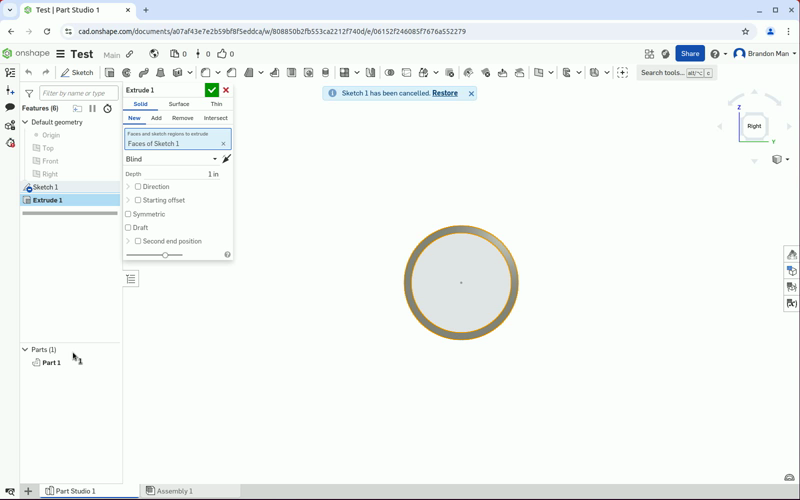
mouse_move(143, 106)
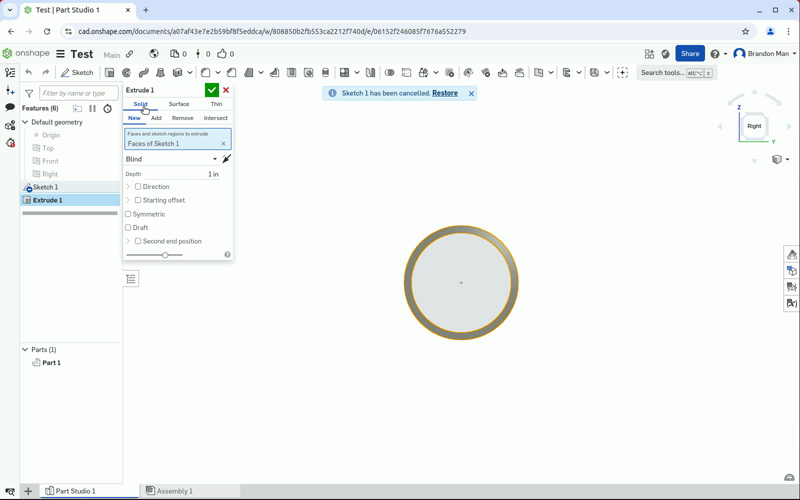
click(143, 106)
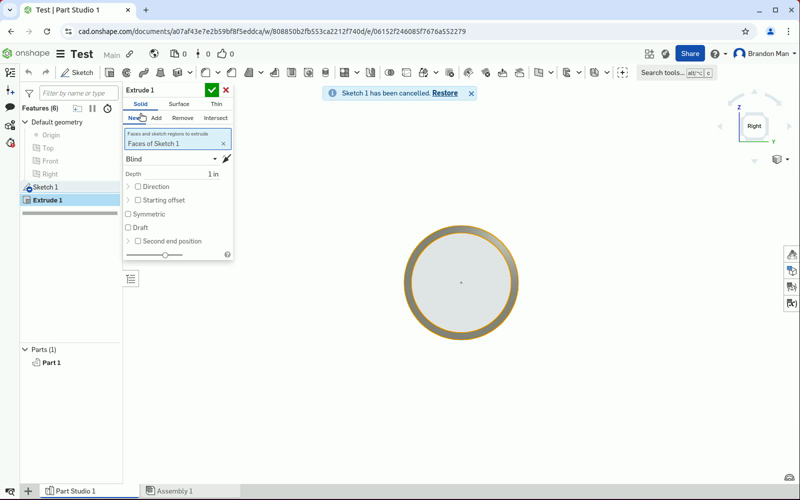
mouse_move(137, 120)
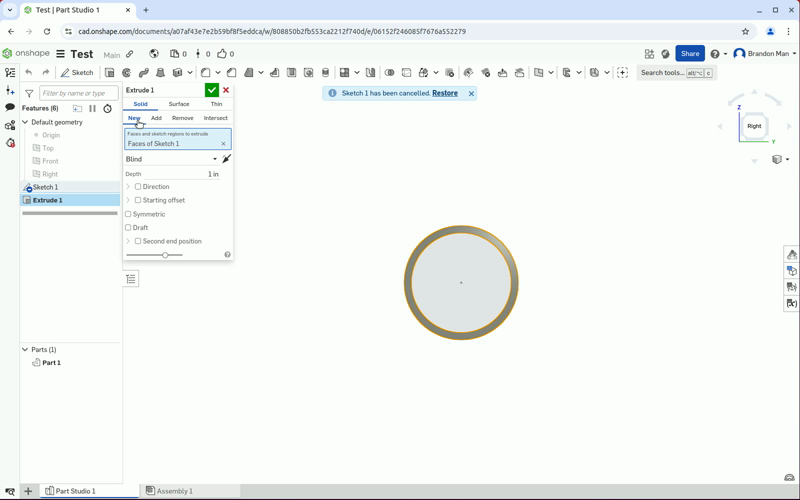
click(137, 120)
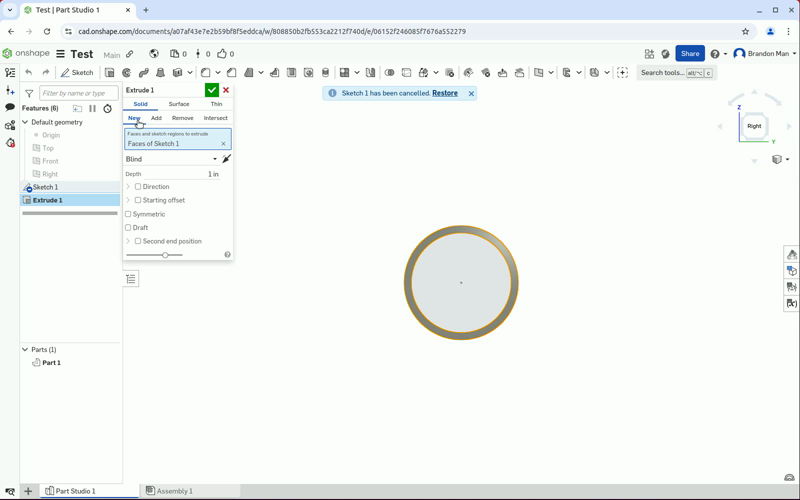
key(tab, 4)
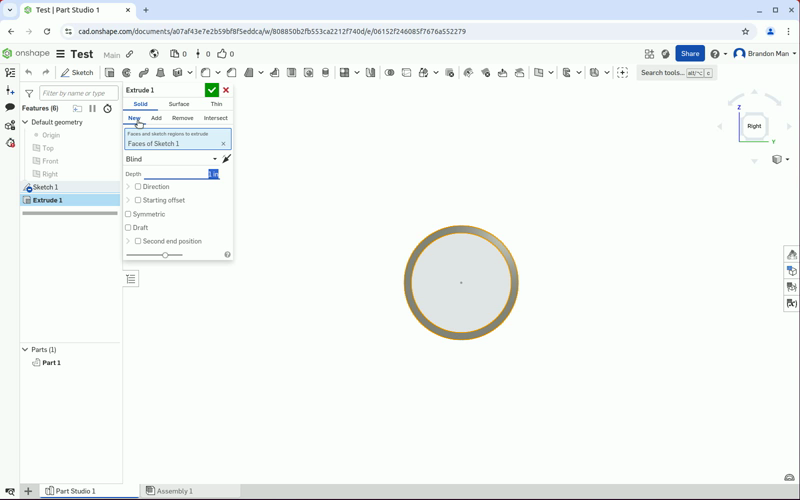
text(46.216)
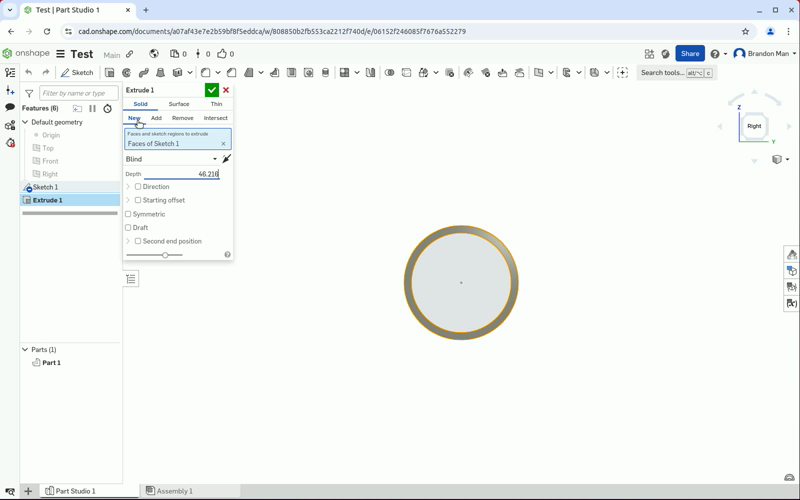
key(tab, 3)
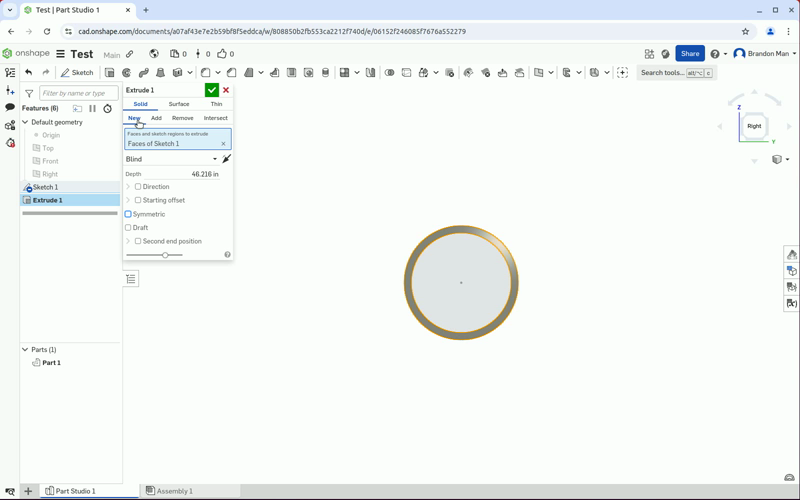
key(space)
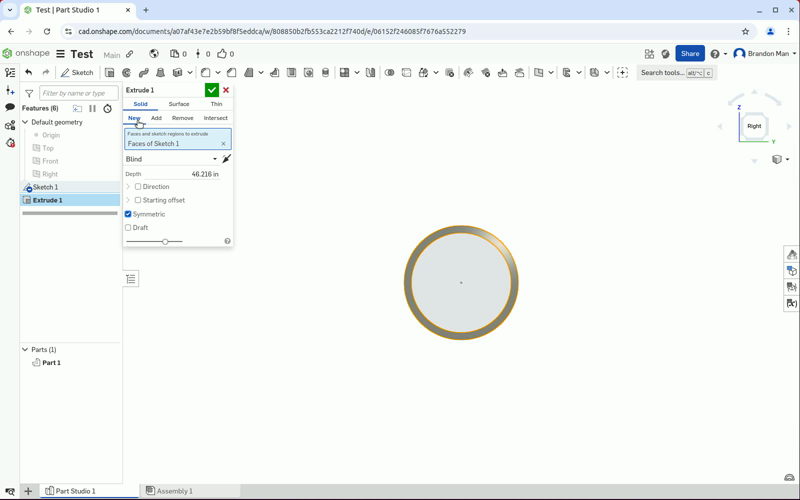
key(enter)
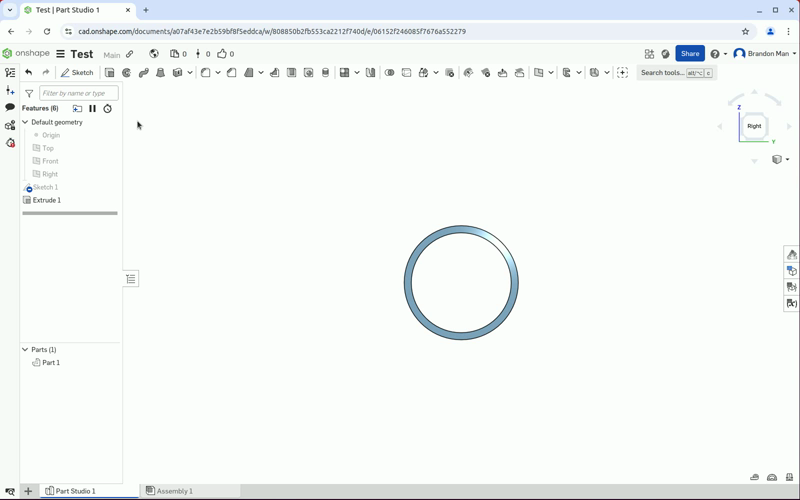
key(shift+h)
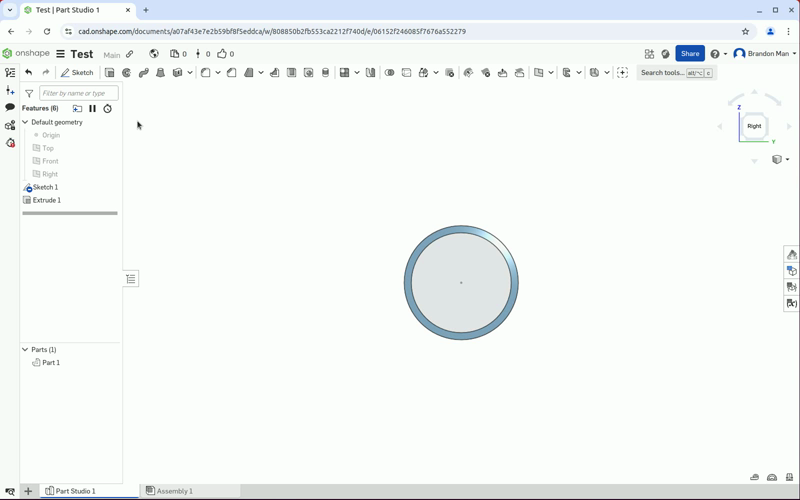
key(shift+h)
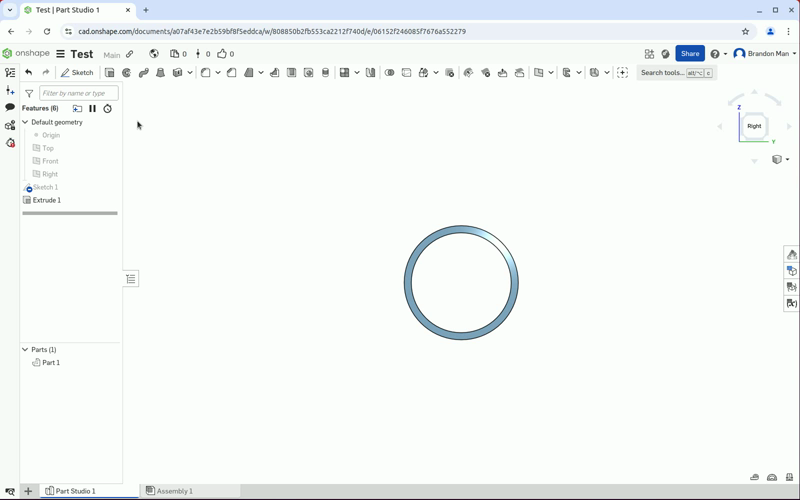
mouse_move(73, 189)
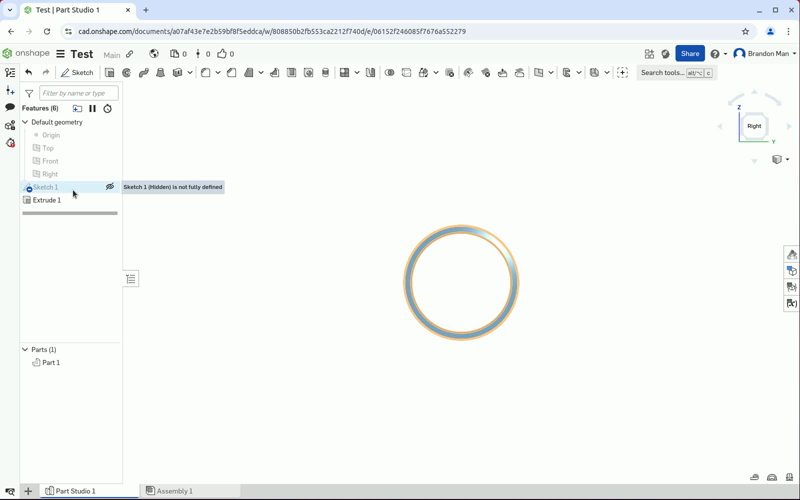
click(73, 189)
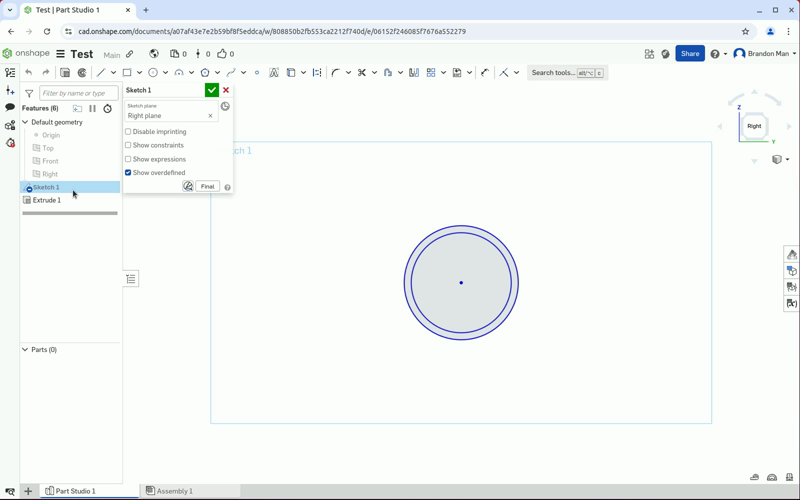
mouse_move(229, 92)
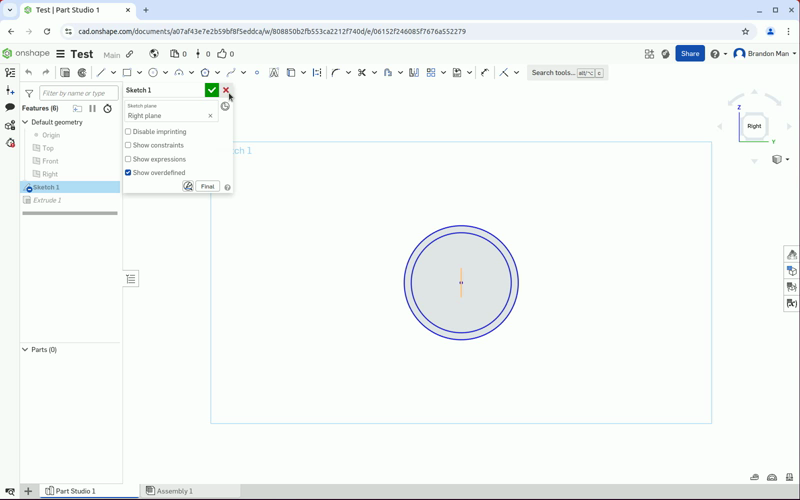
click(229, 92)
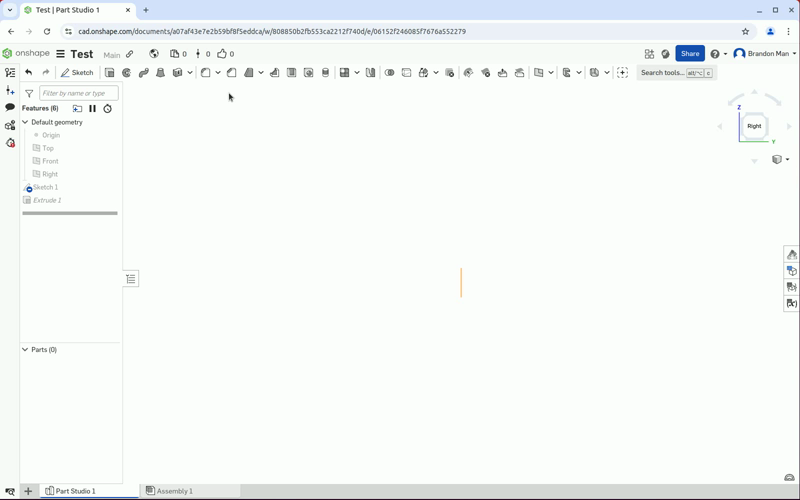
mouse_move(73, 352)
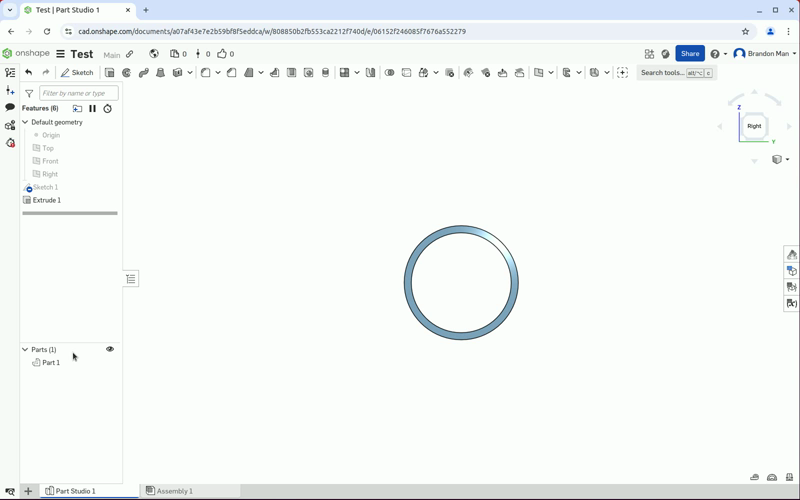
key(y)
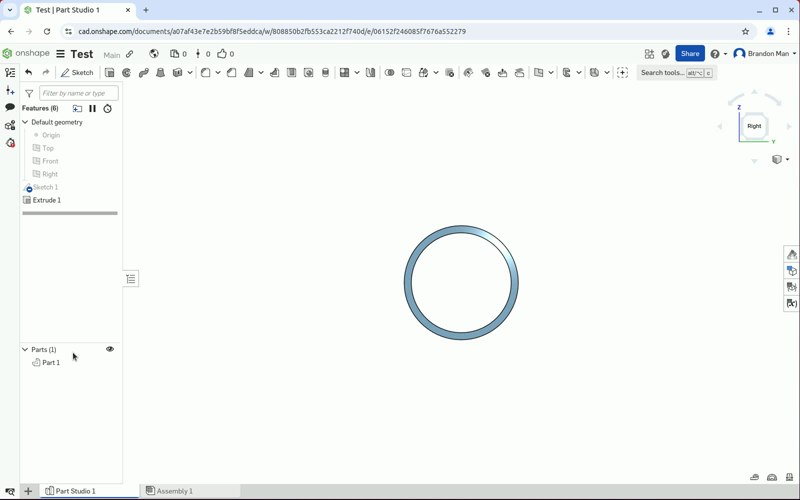
key(shift+p)
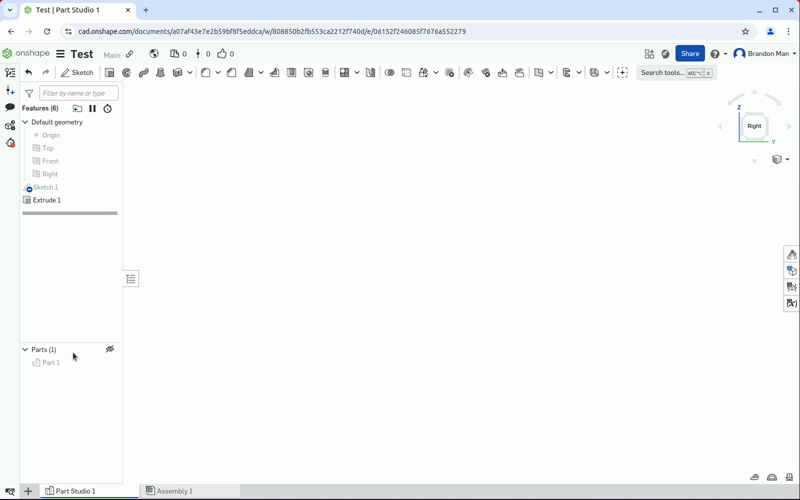
key(space)
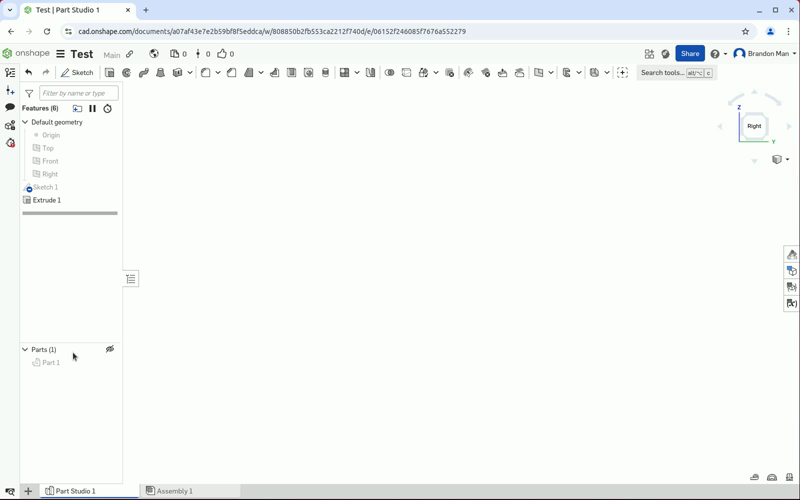
key_down(shift)
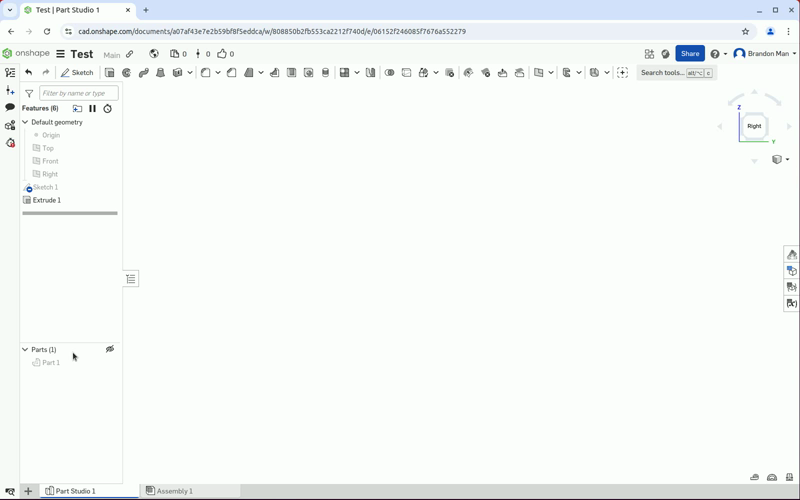
key(right)
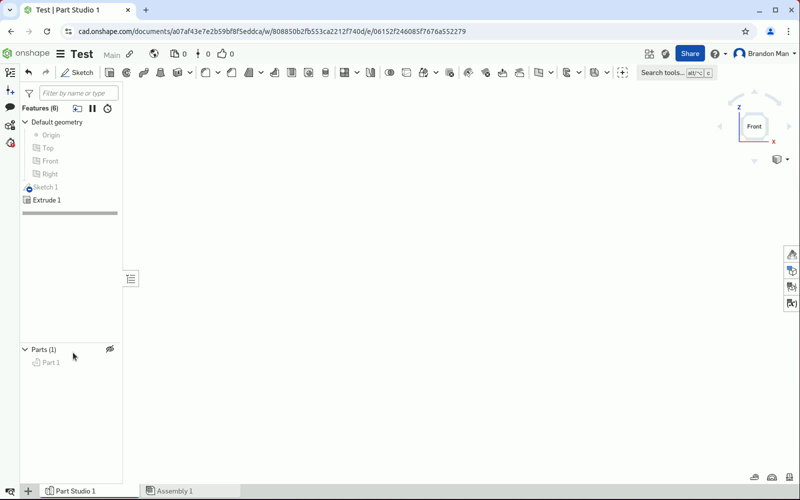
key_up(shift)
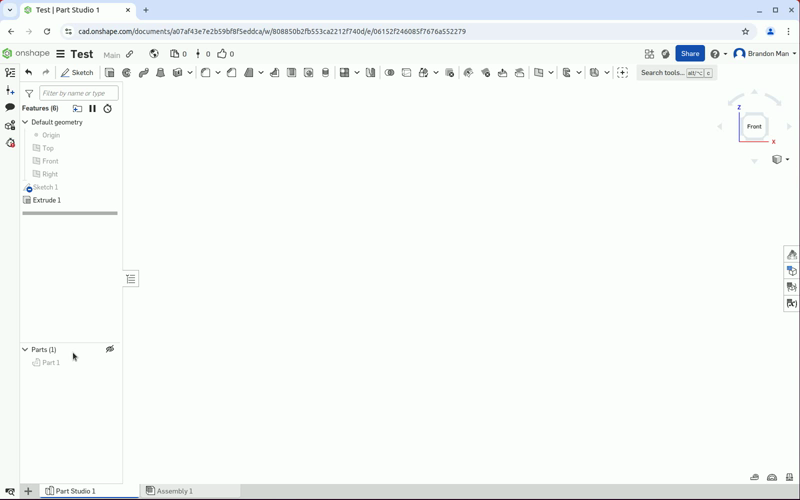
key(space)
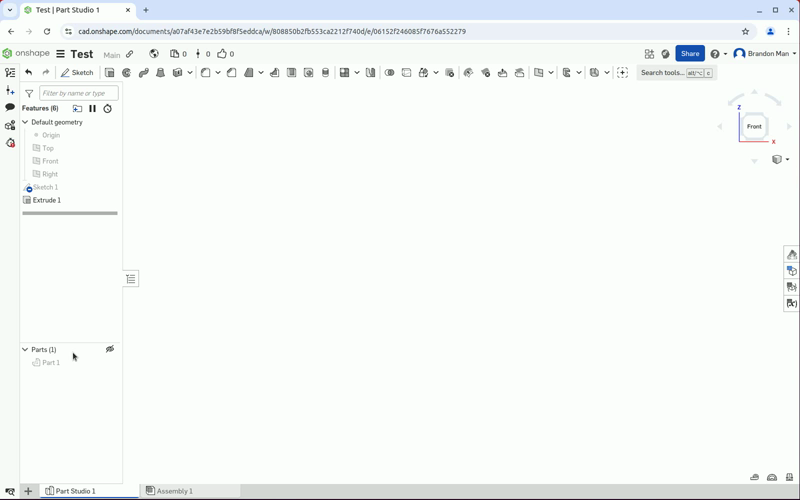
key_down(shift)
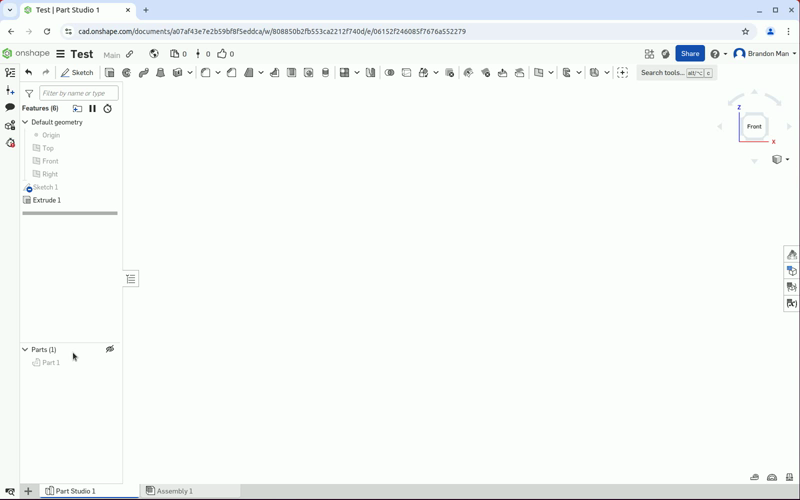
key(down)
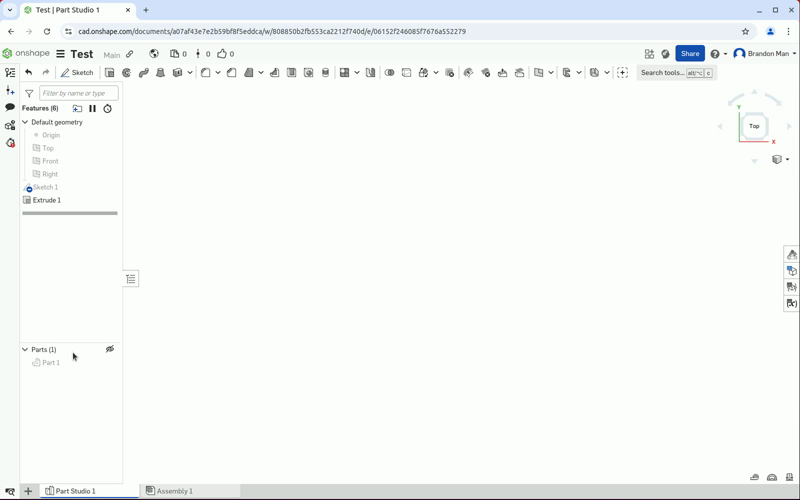
key_up(shift)
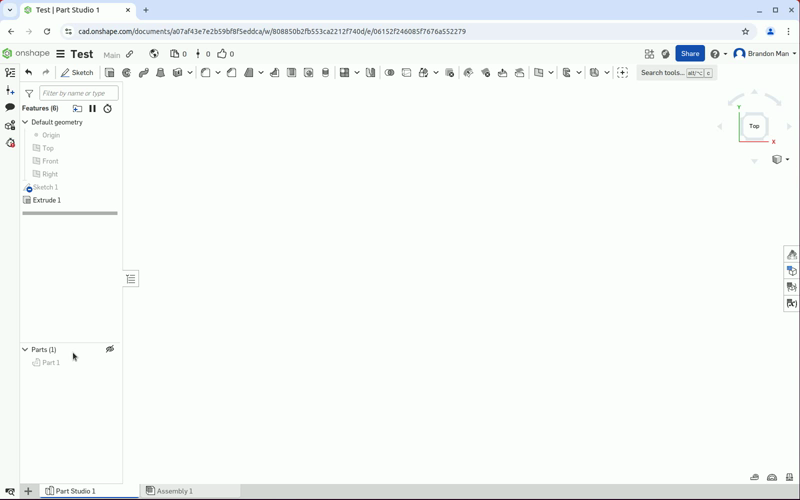
mouse_move(73, 352)
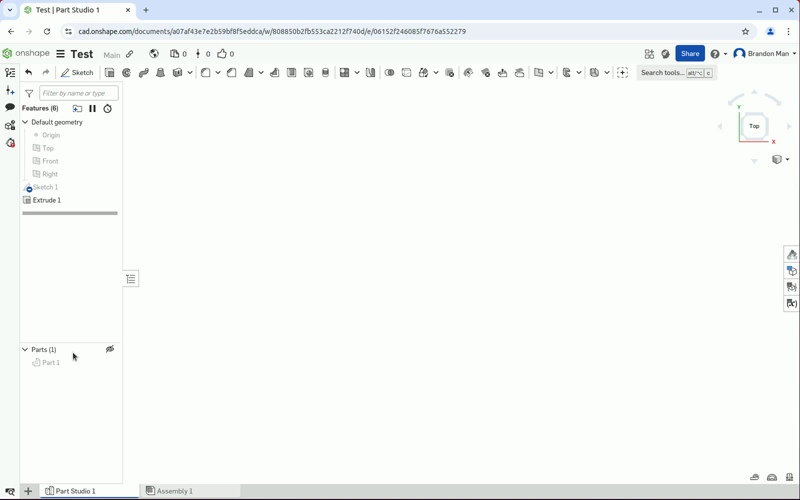
key(shift+y)
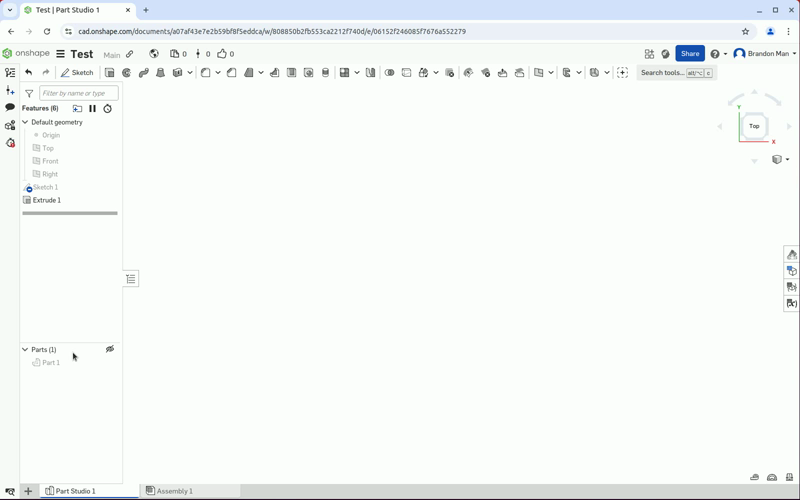
key(shift+s)
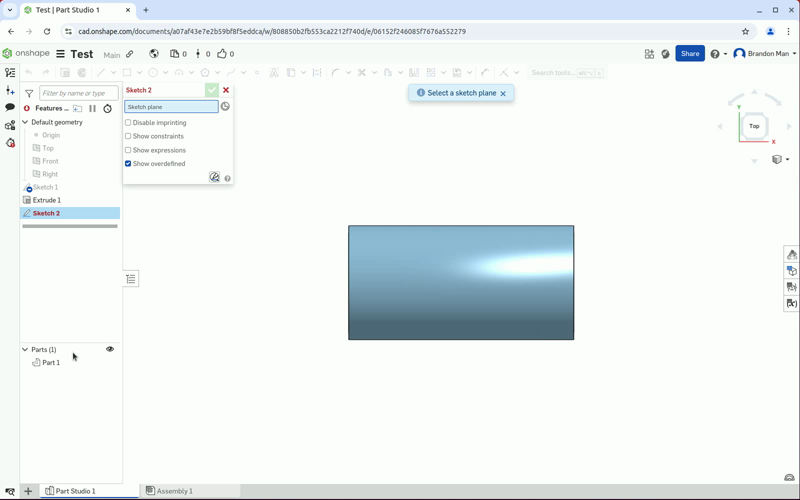
mouse_move(73, 150)
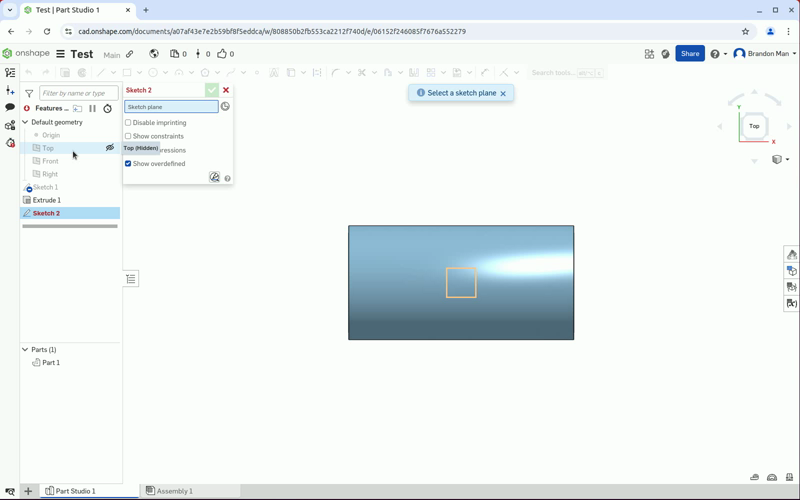
click(73, 150)
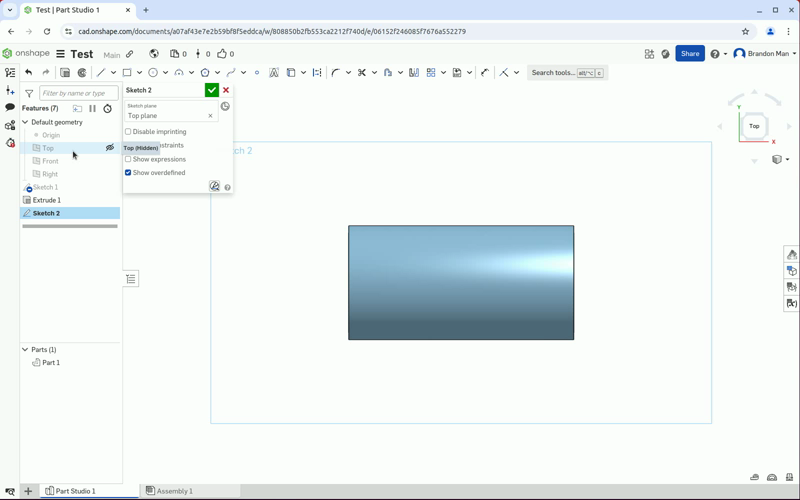
mouse_move(73, 352)
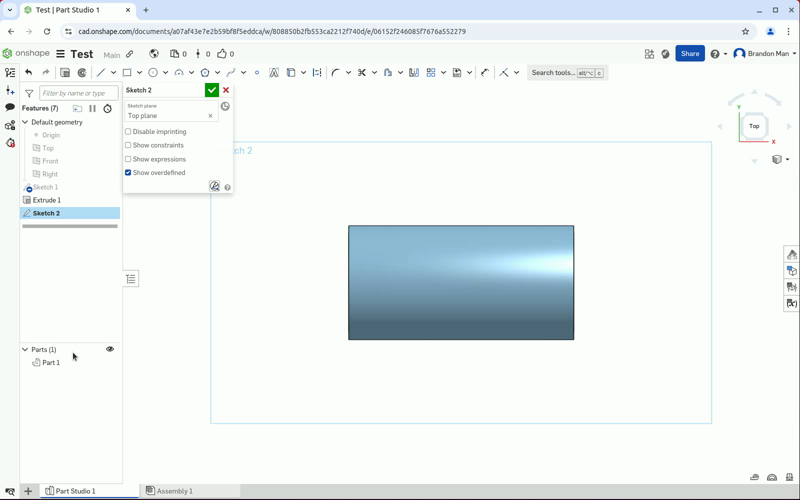
key(y)
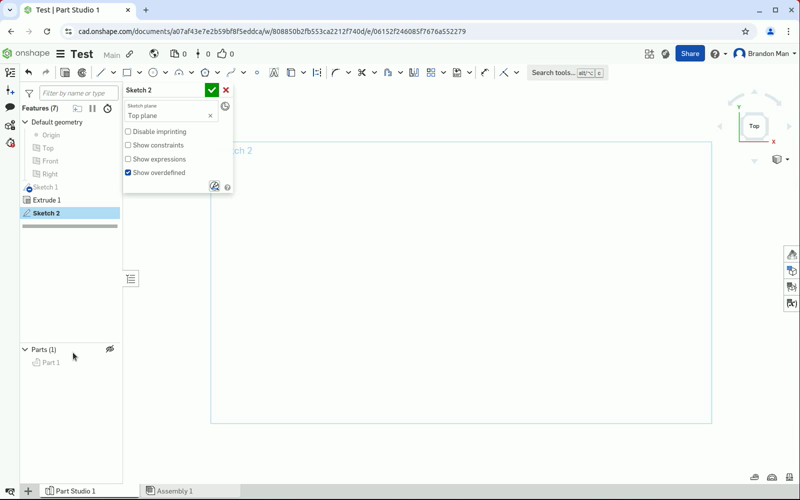
key(c)
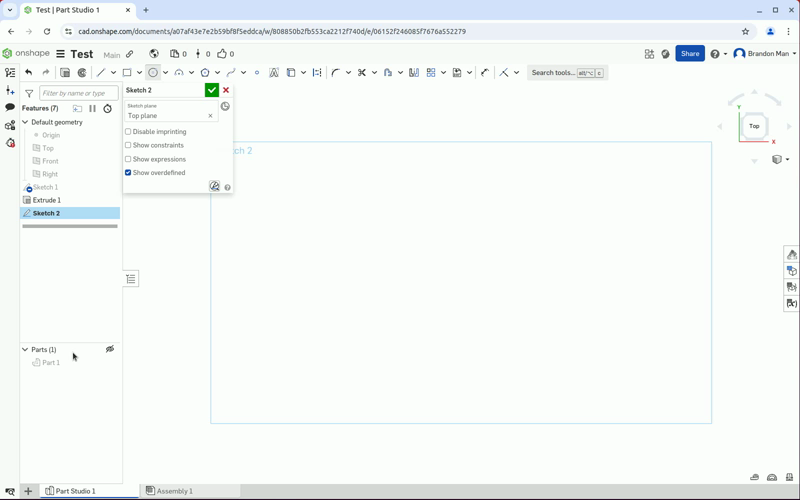
key_down(shift)
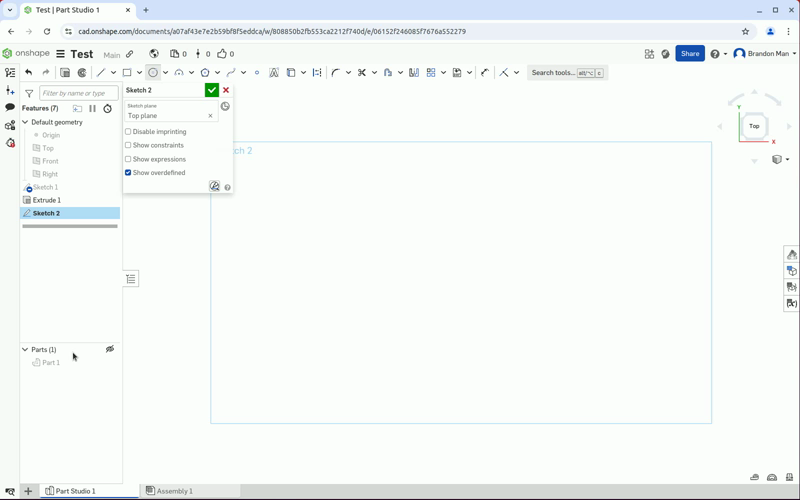
mouse_move(461, 282)
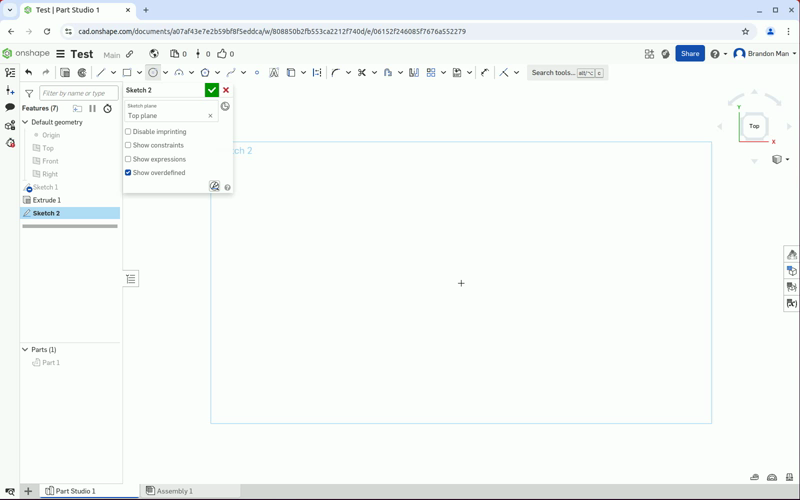
click(461, 282)
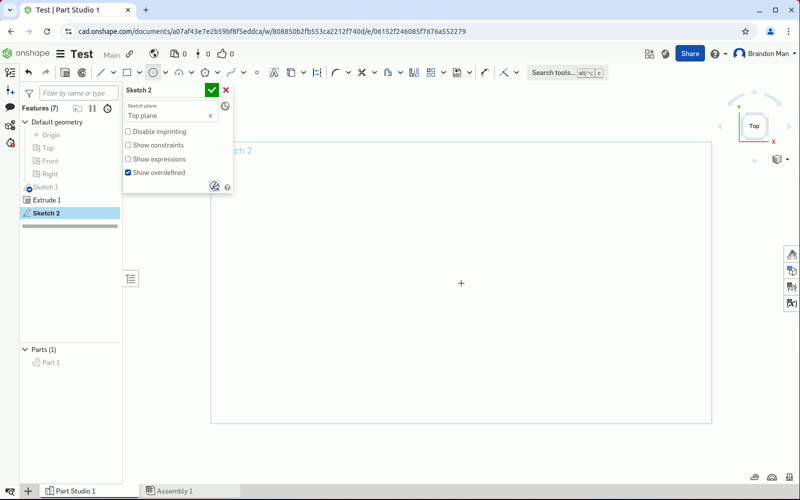
key_up(shift)
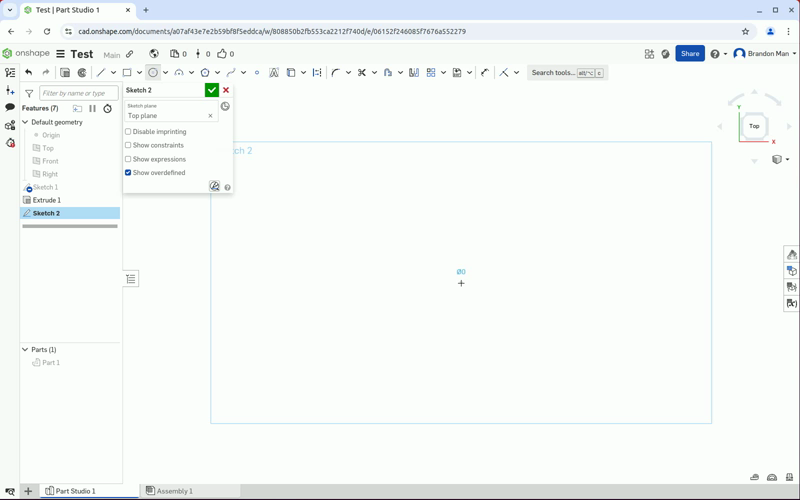
mouse_move(518, 282)
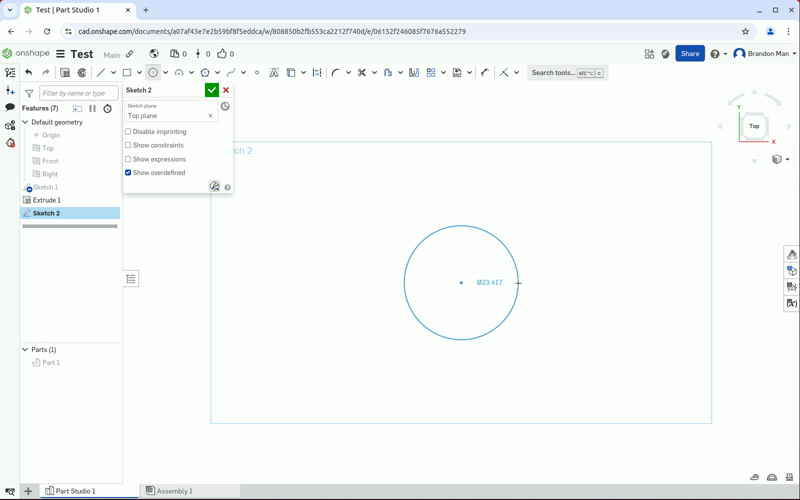
click(518, 282)
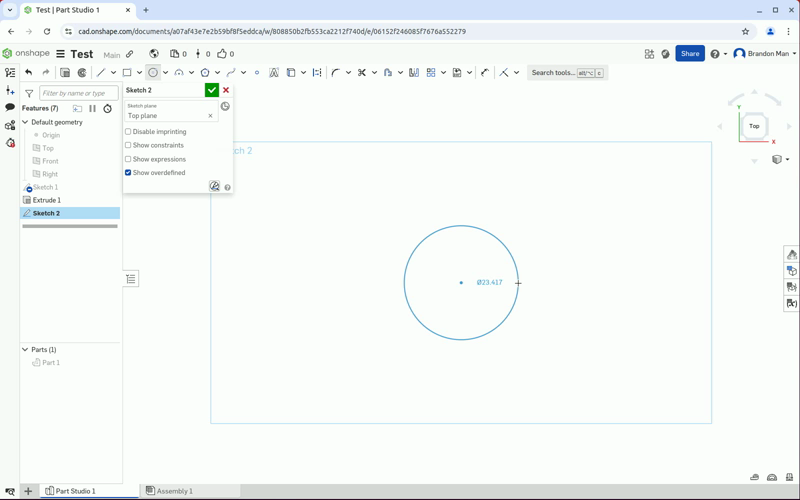
key(esc)
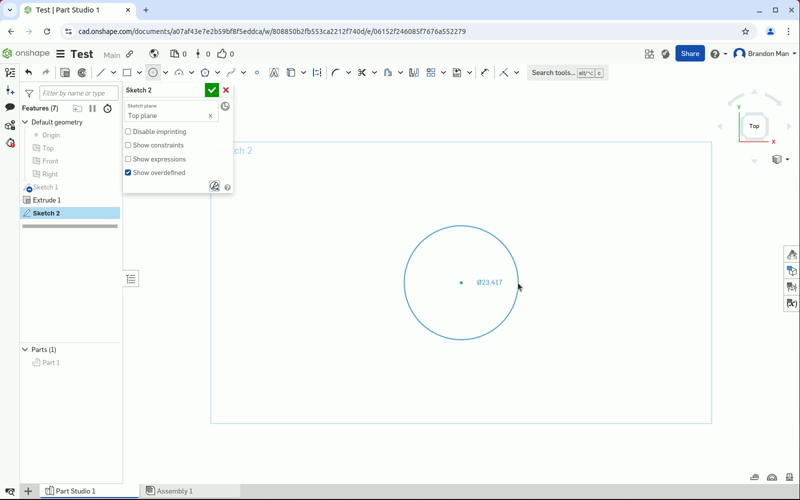
key(c)
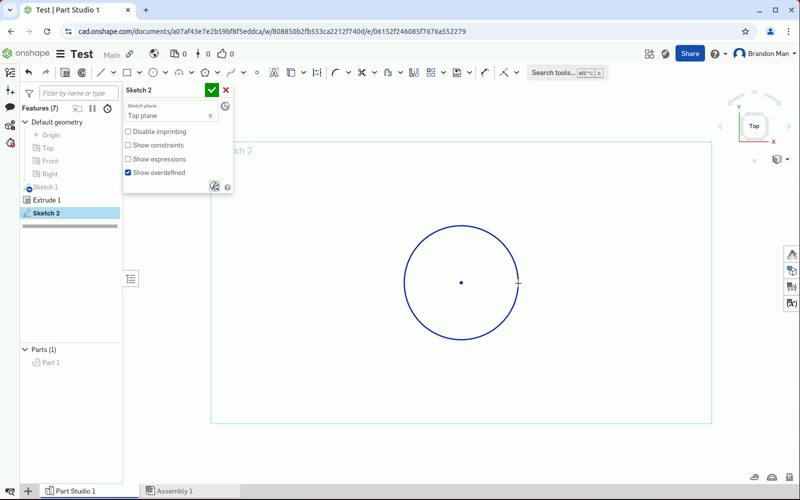
key_down(shift)
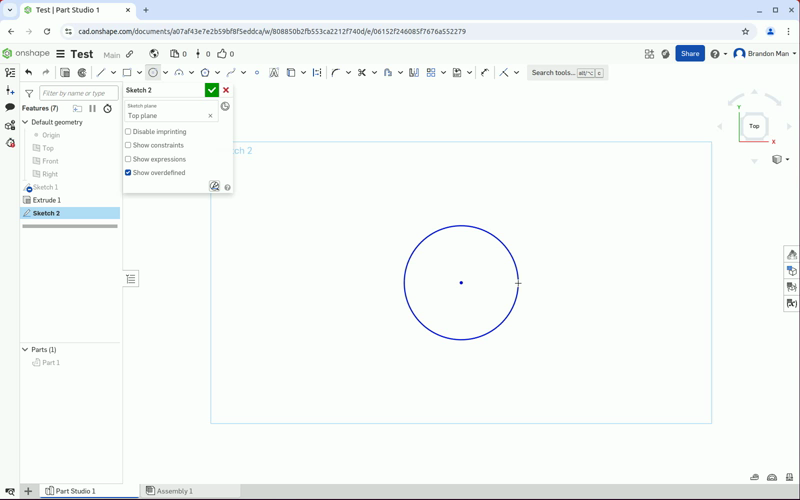
mouse_move(461, 282)
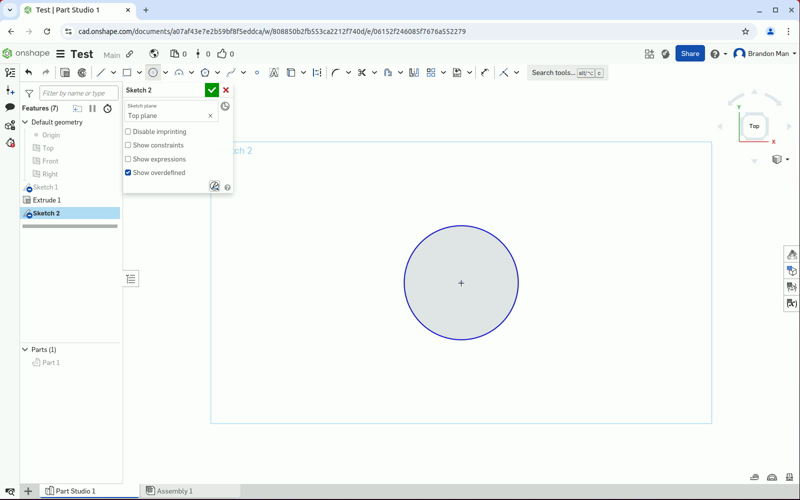
click(461, 282)
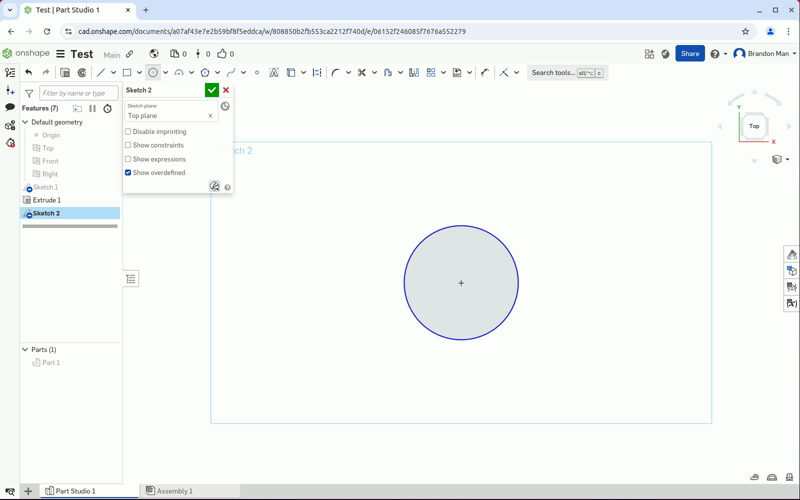
key_up(shift)
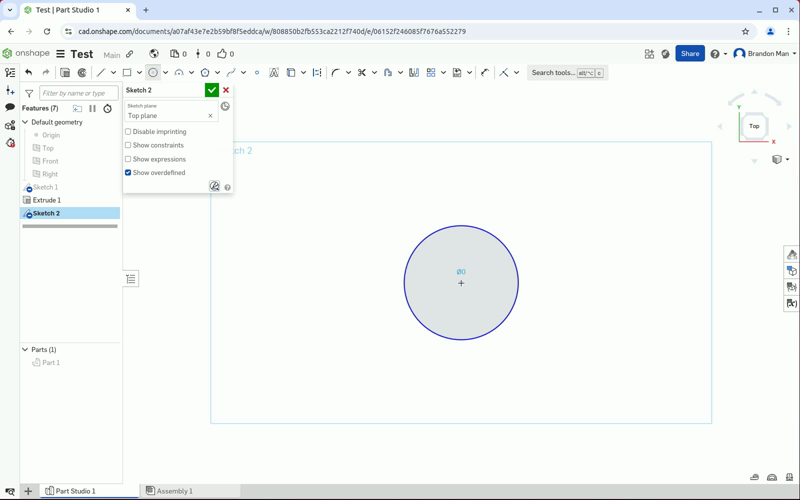
mouse_move(511, 282)
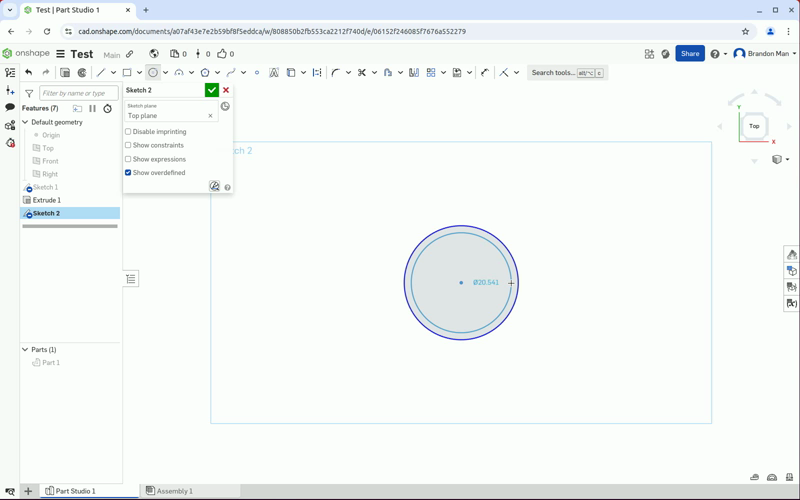
click(511, 282)
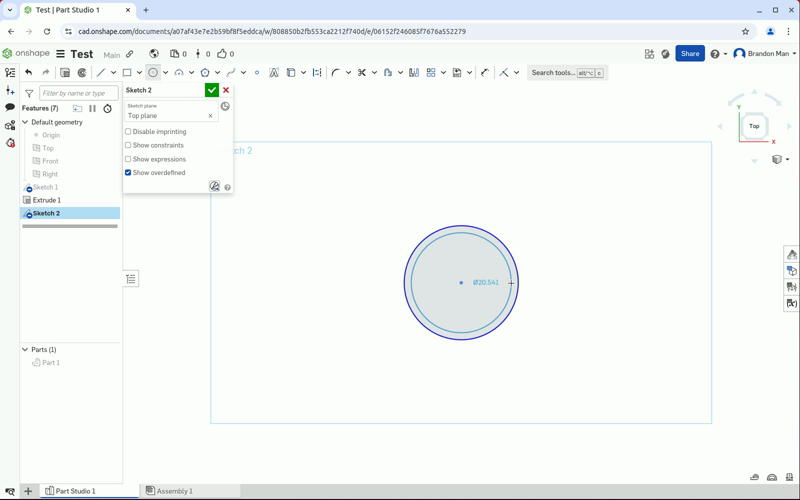
key(esc)
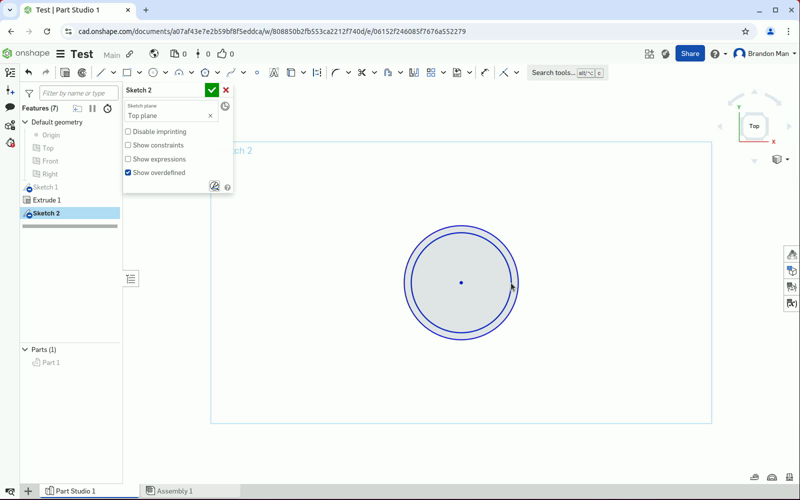
mouse_move(499, 246)
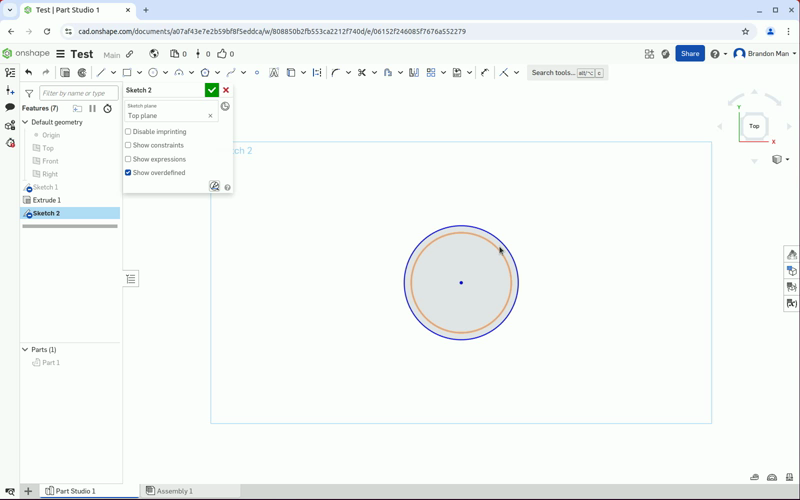
click(499, 246)
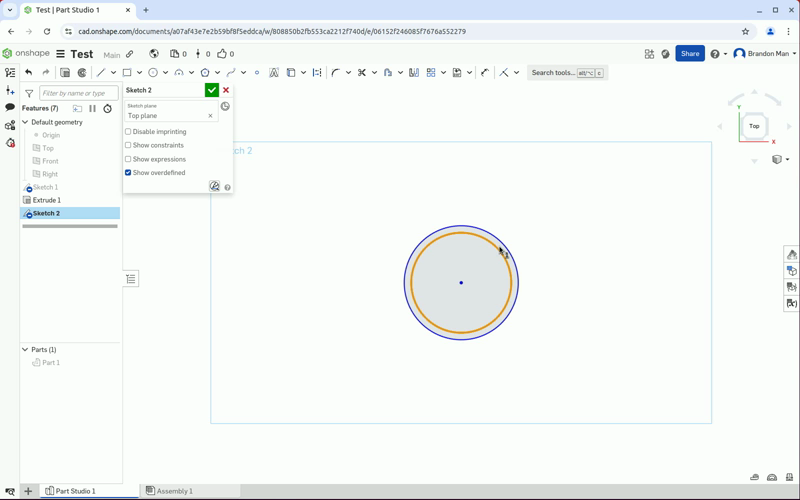
mouse_move(73, 352)
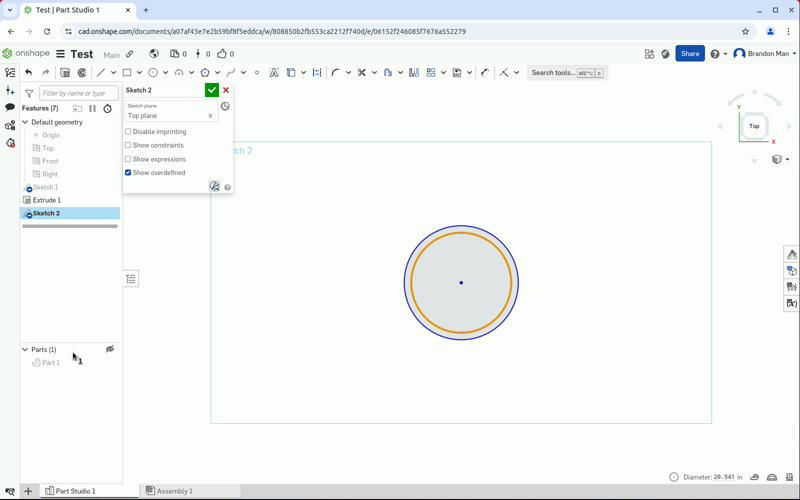
key(shift+y)
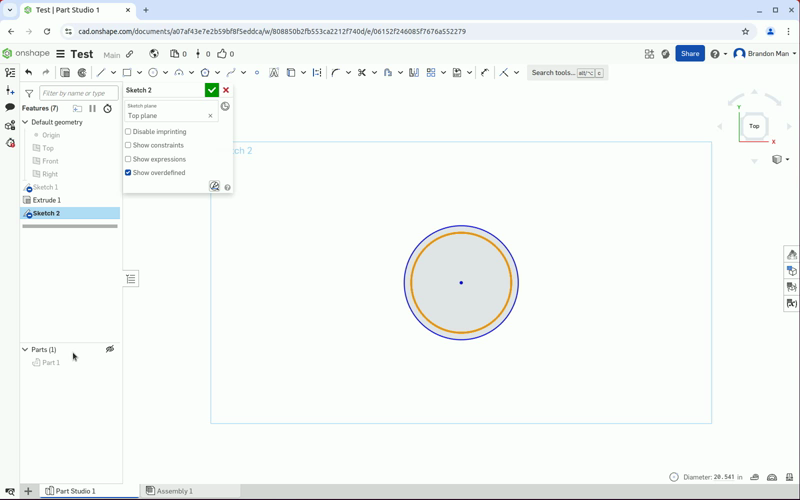
key(shift+e)
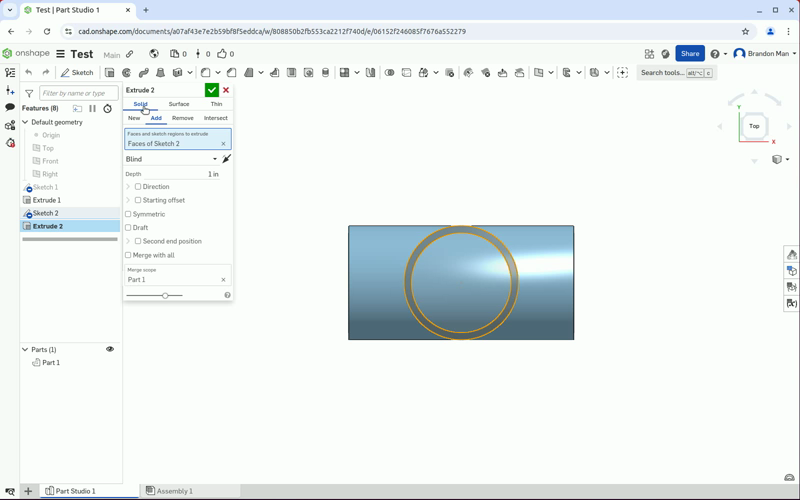
mouse_move(143, 106)
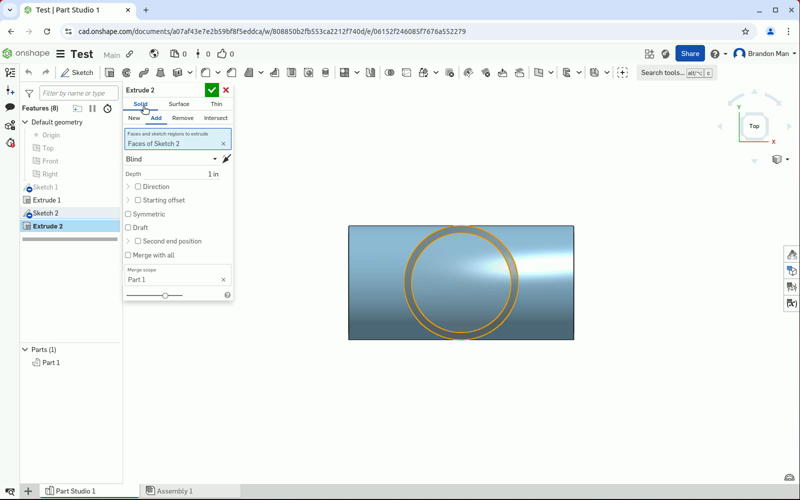
click(143, 106)
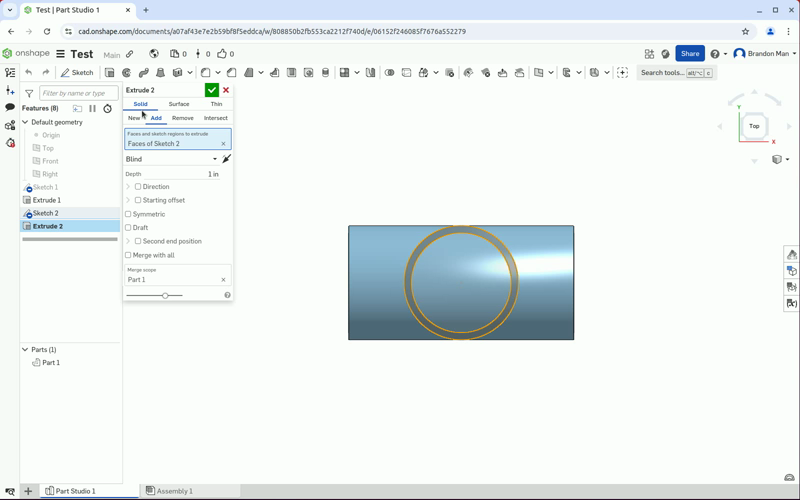
mouse_move(137, 120)
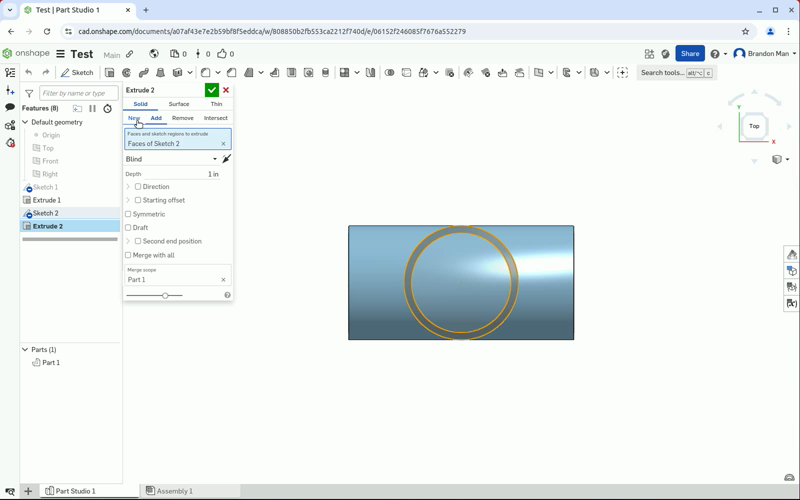
click(137, 120)
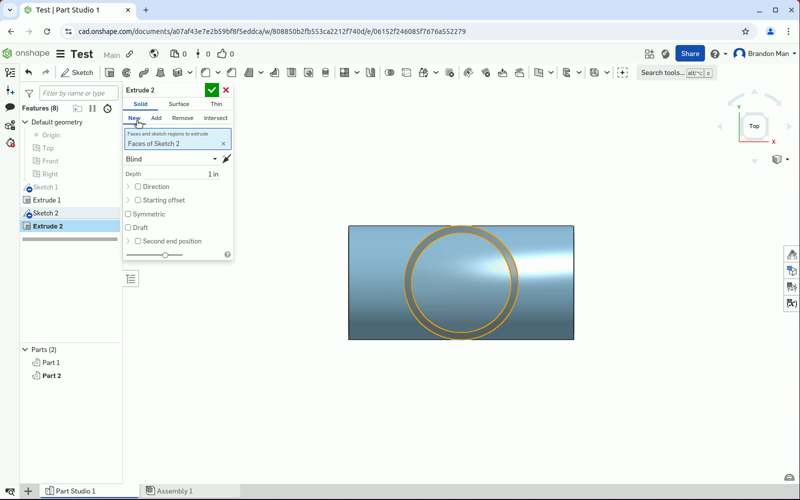
key(tab, 4)
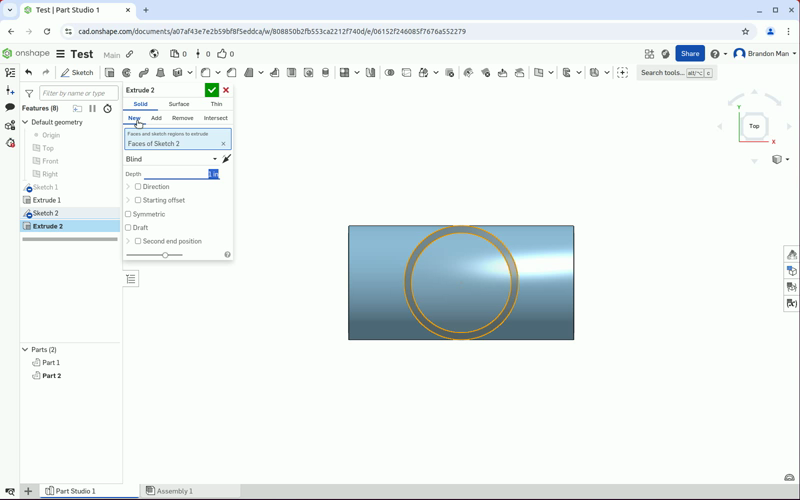
text(23.108)
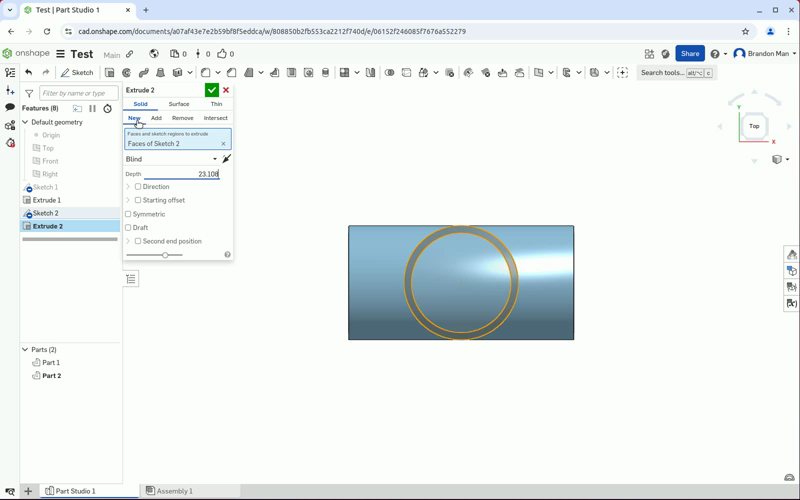
key(enter)
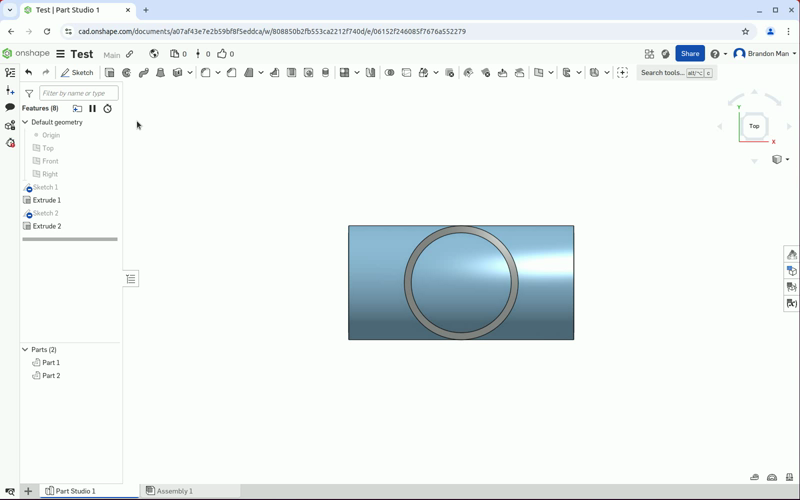
key(shift+h)
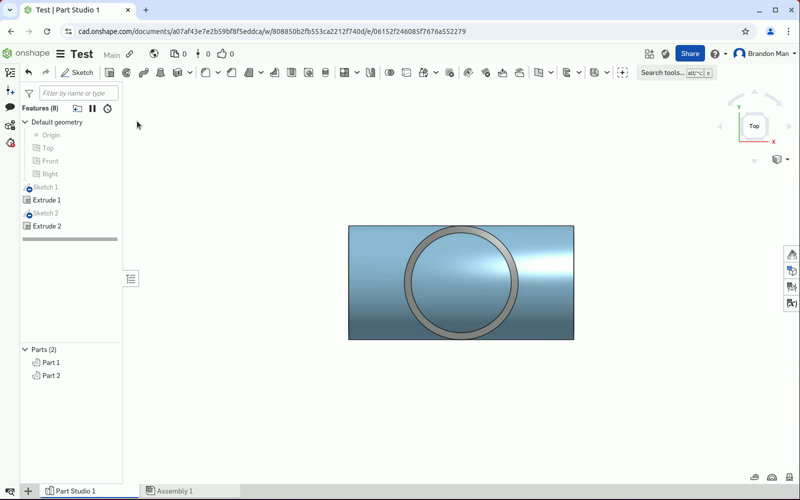
key(shift+h)
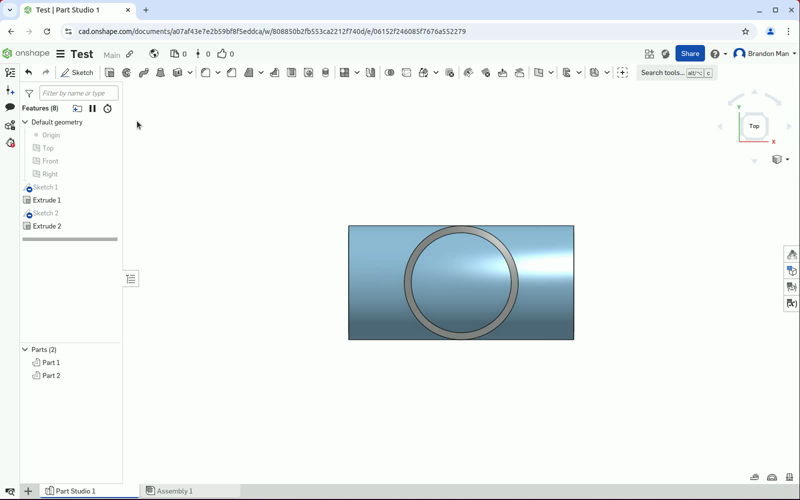
mouse_move(73, 189)
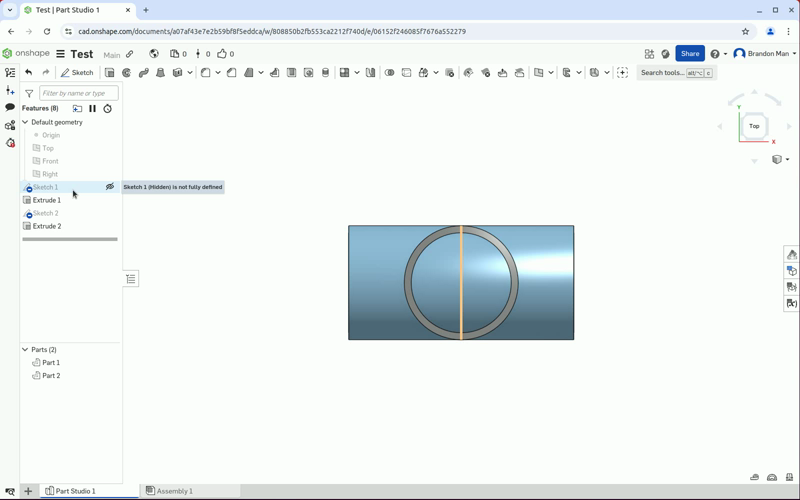
click(73, 189)
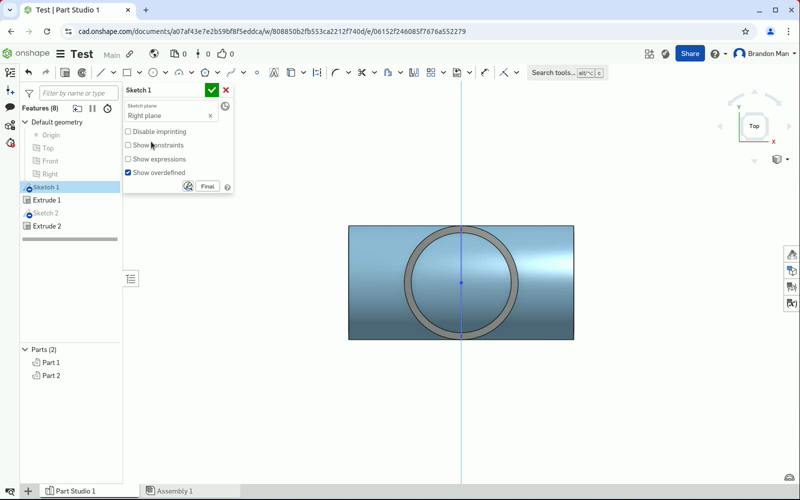
mouse_move(229, 92)
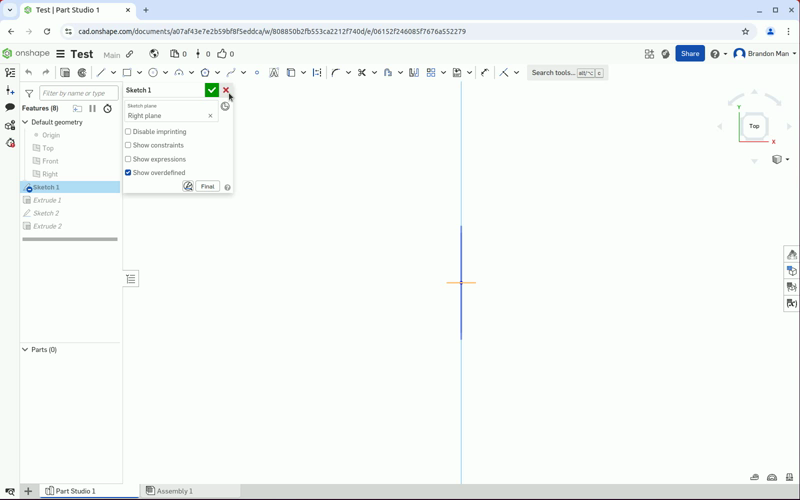
click(229, 92)
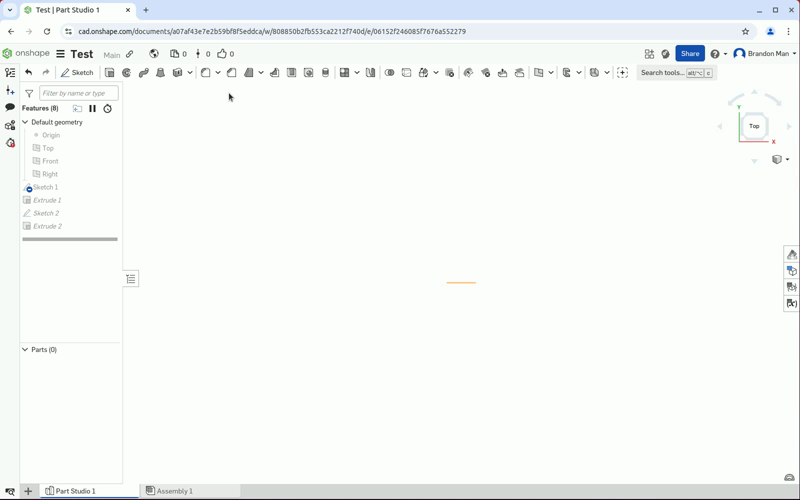
mouse_move(73, 352)
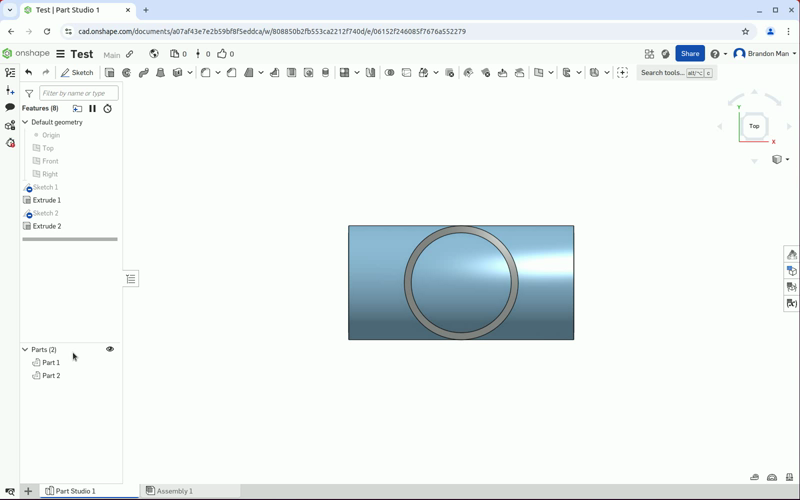
key(y)
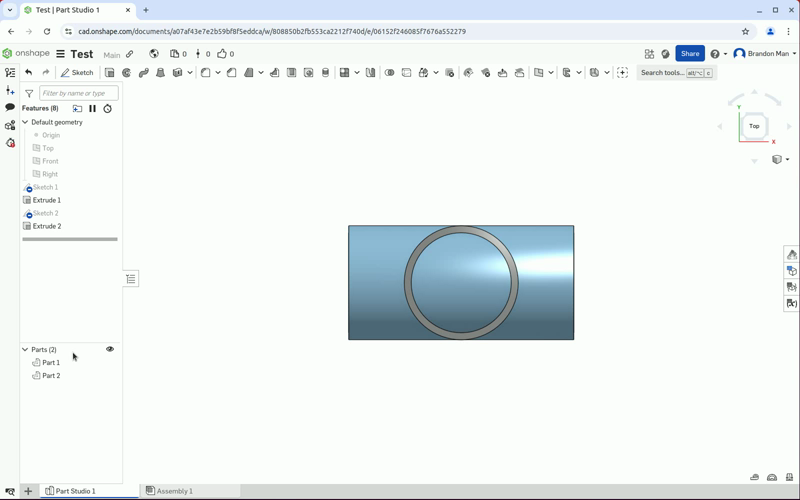
key(shift+p)
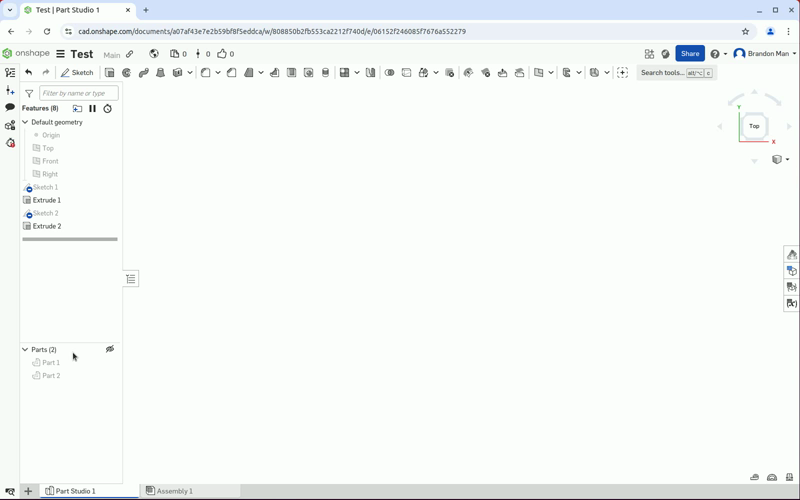
key(space)
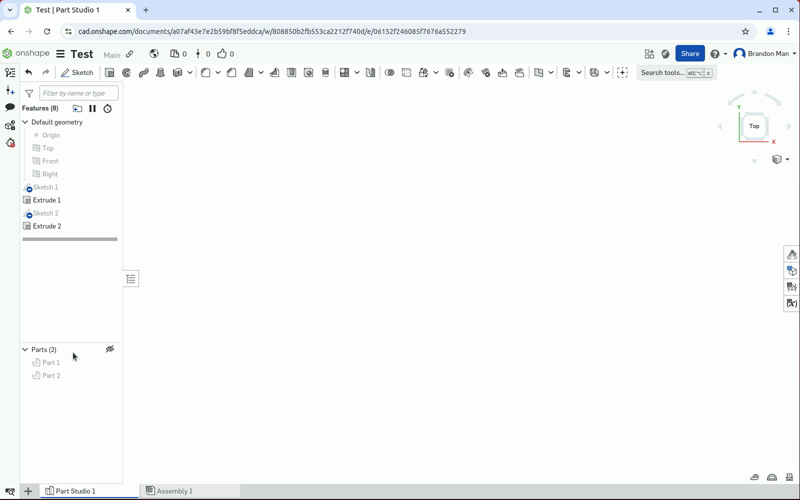
key_down(shift)
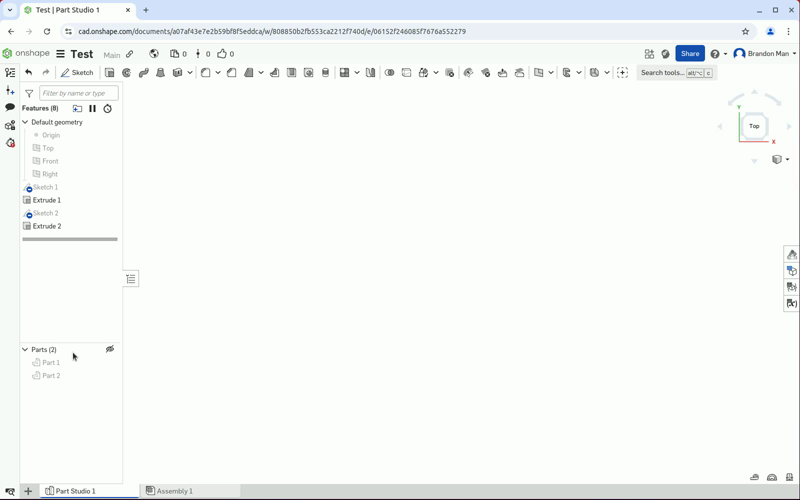
key(up)
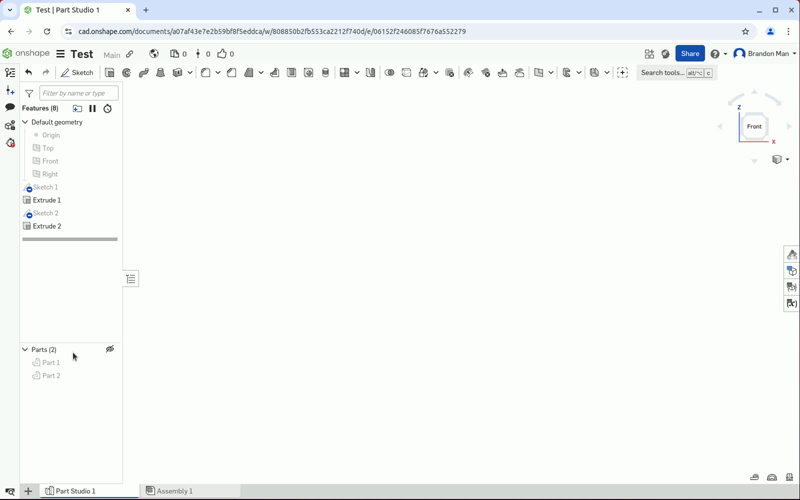
key_up(shift)
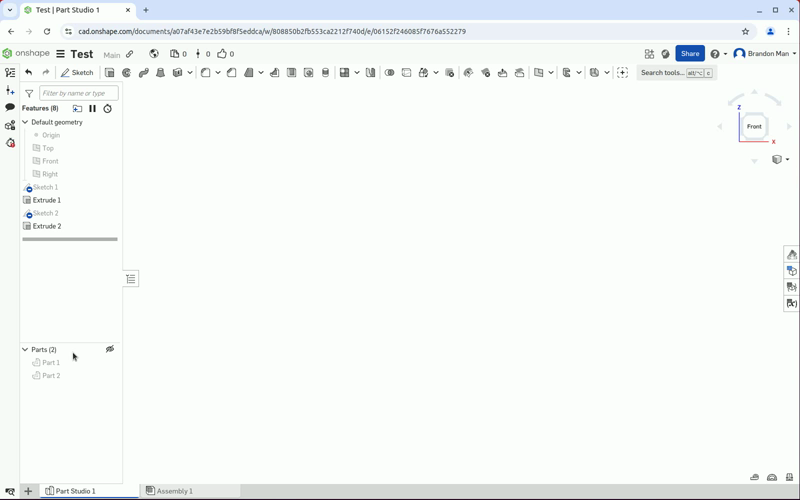
key(space)
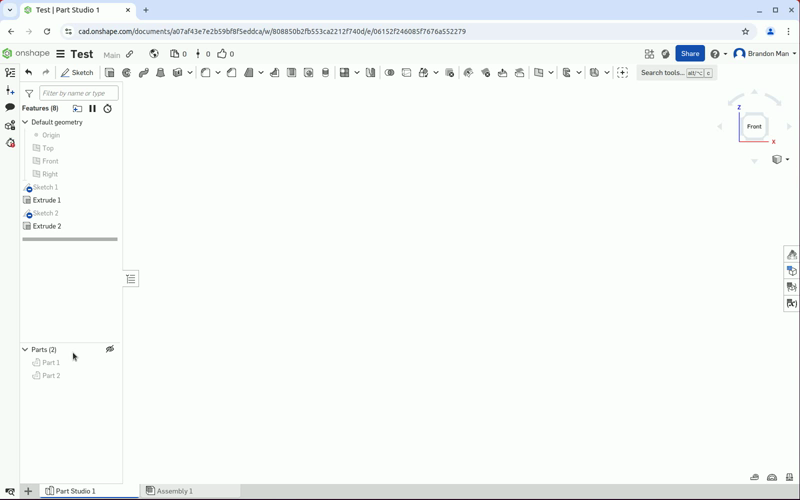
key_down(shift)
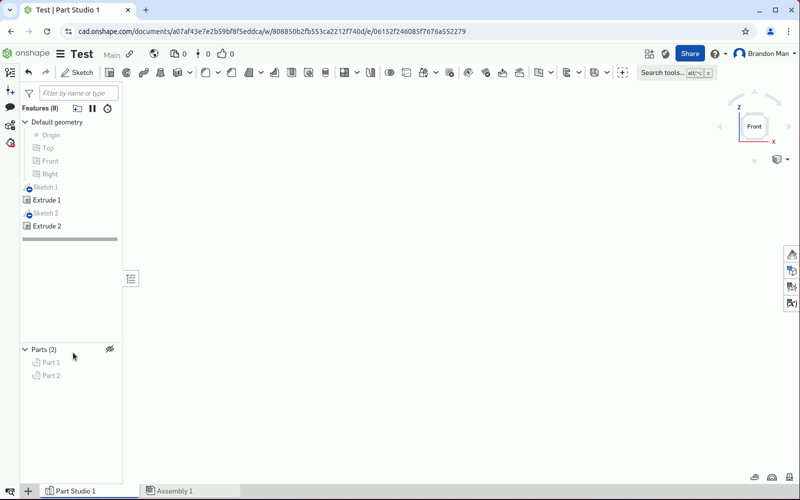
key(left)
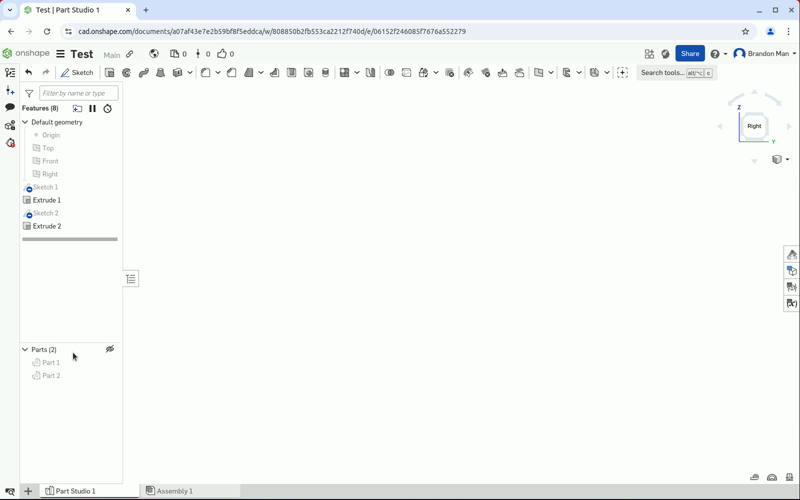
key_up(shift)
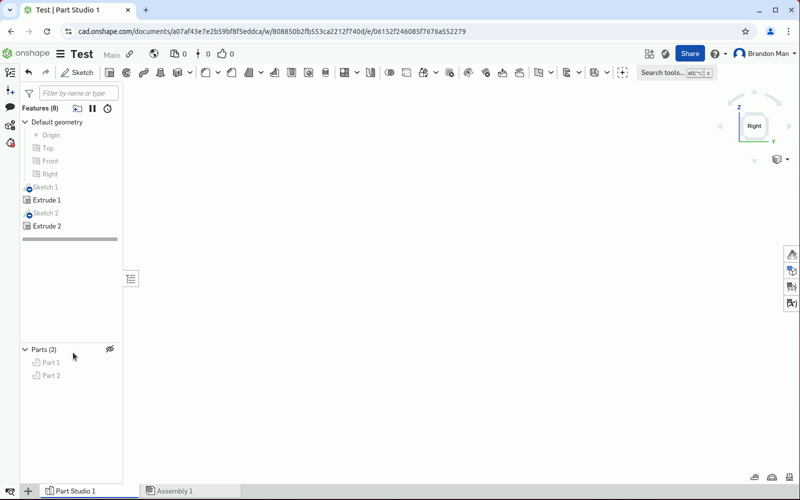
mouse_move(73, 352)
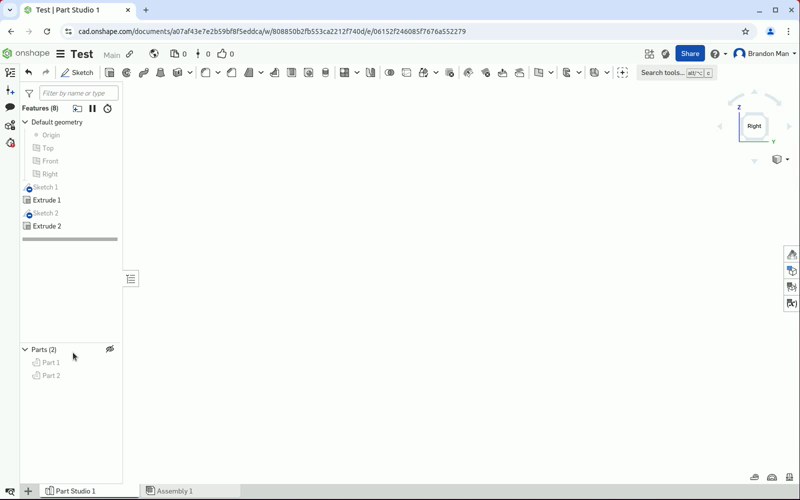
key(shift+y)
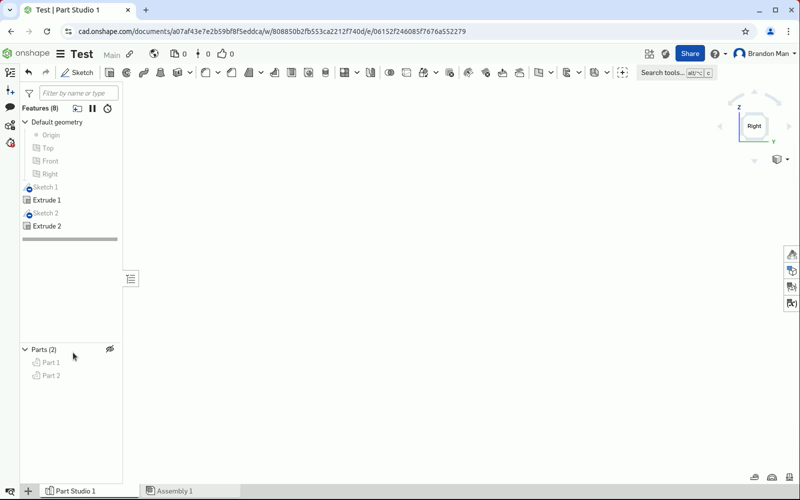
key(shift+s)
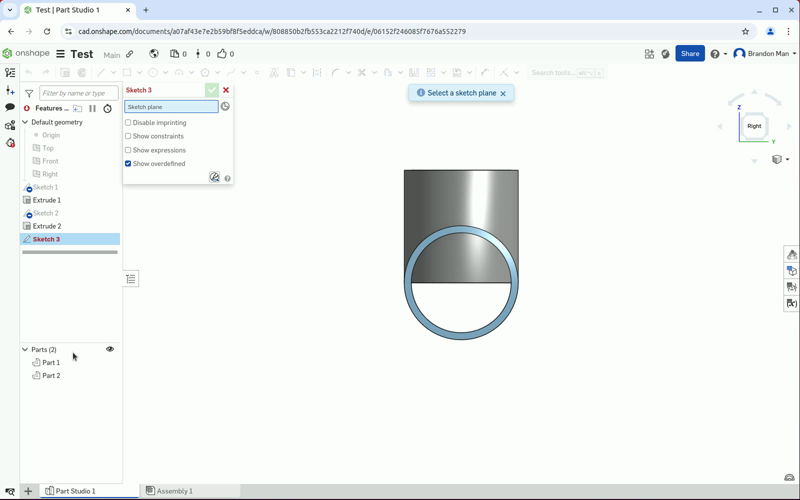
mouse_move(73, 176)
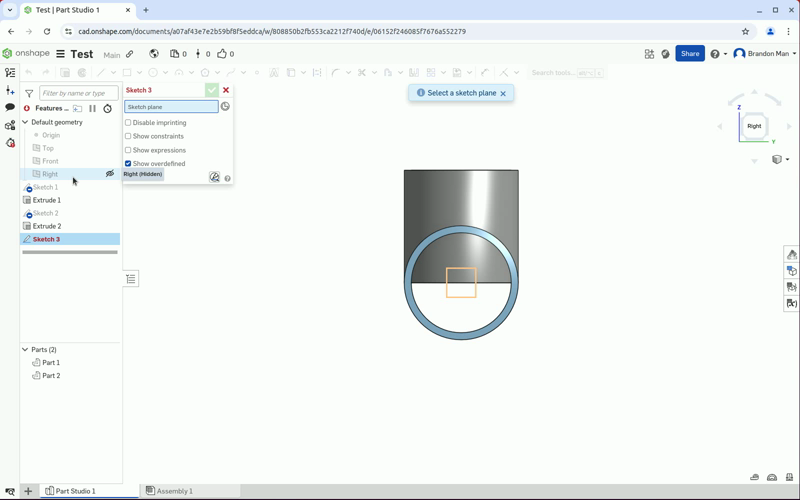
click(73, 176)
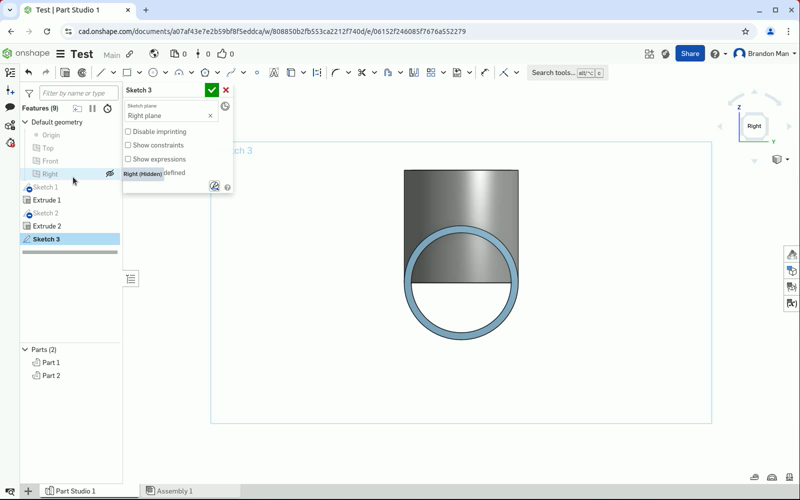
mouse_move(73, 352)
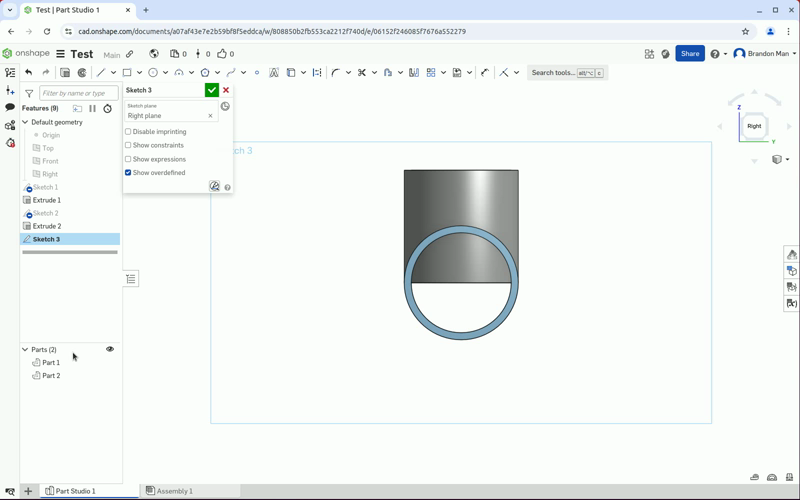
key(y)
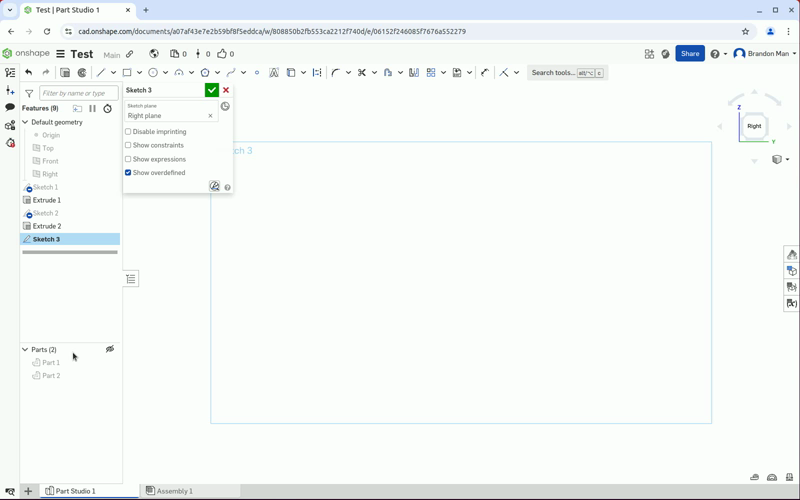
key(c)
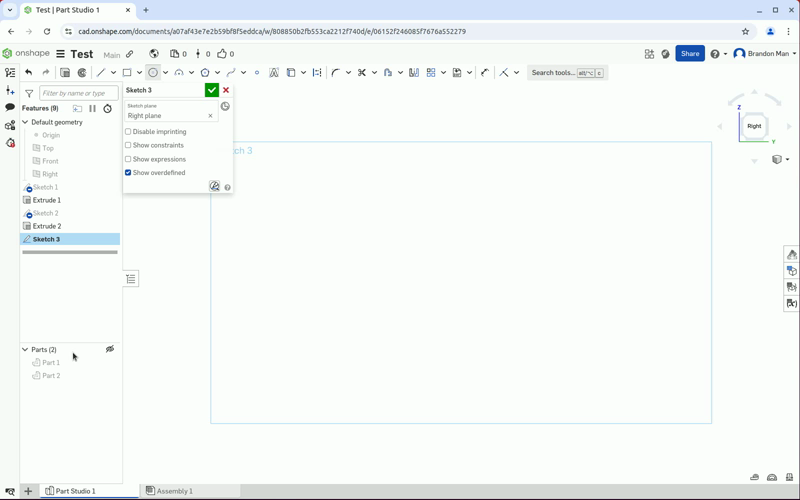
key_down(shift)
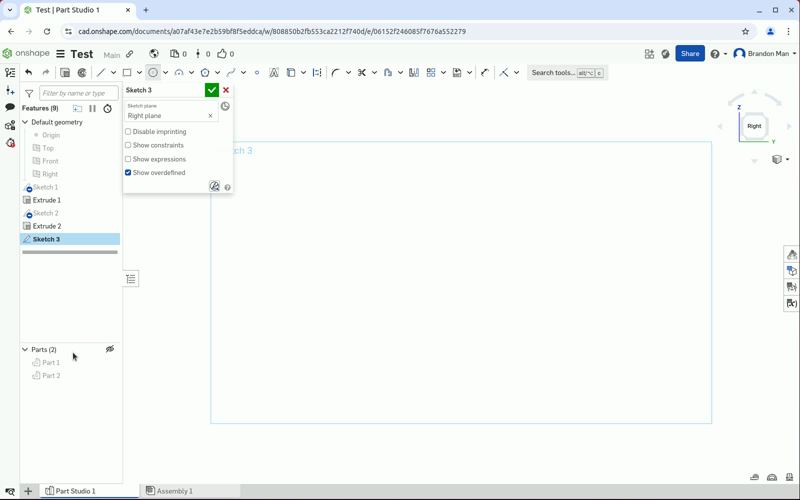
mouse_move(461, 282)
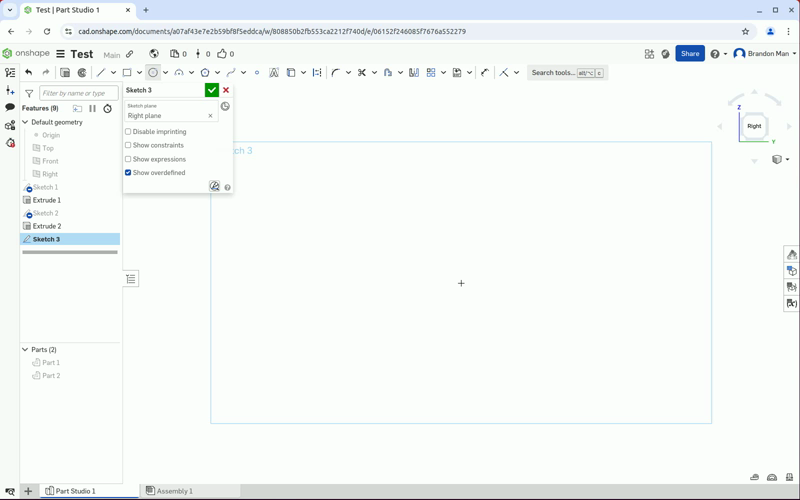
click(461, 282)
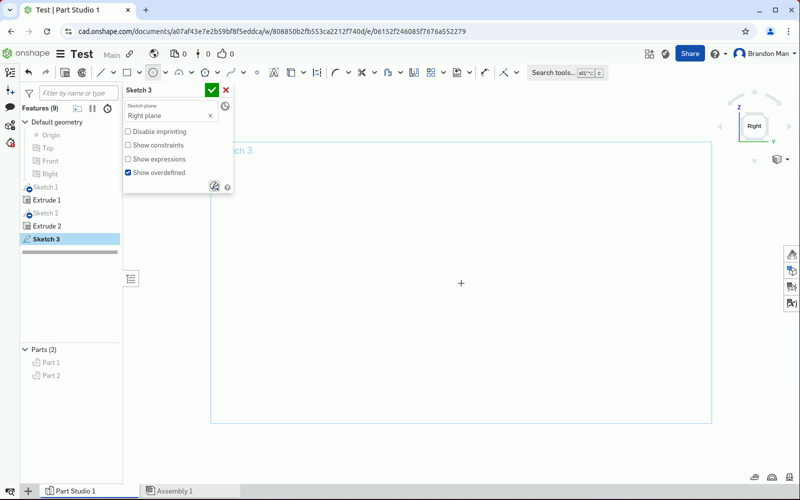
key_up(shift)
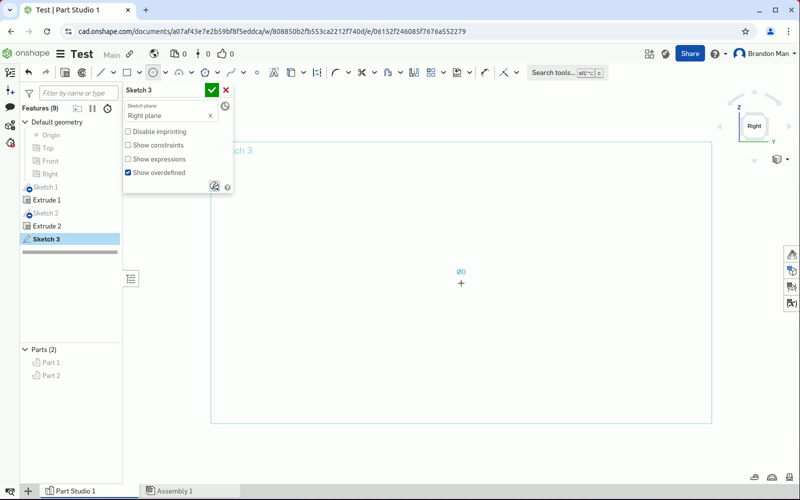
mouse_move(512, 282)
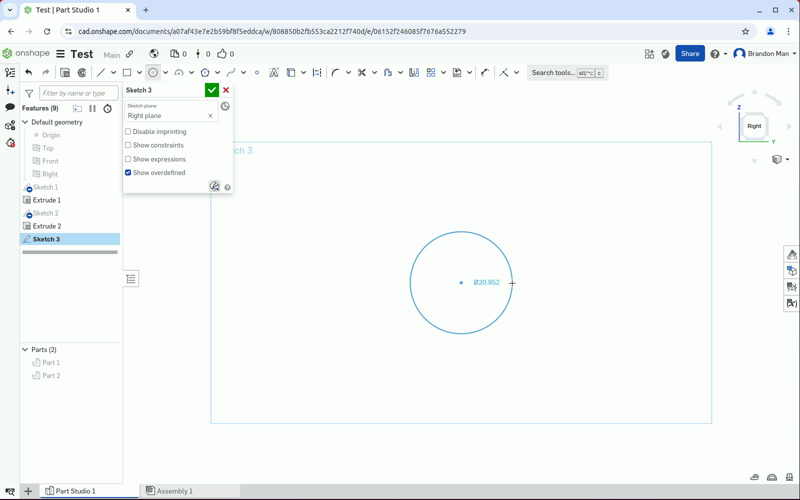
click(512, 282)
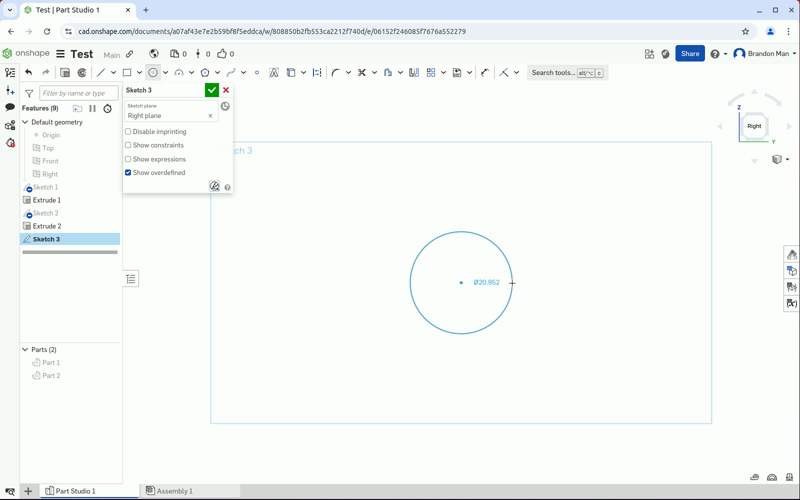
key(esc)
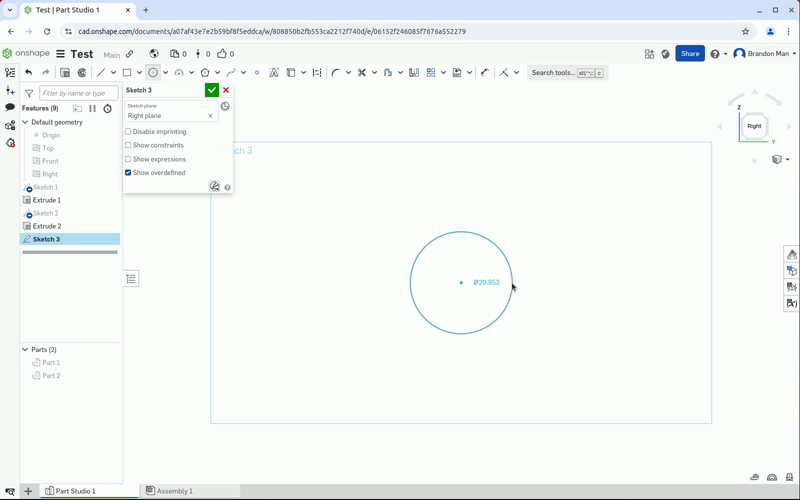
mouse_move(446, 316)
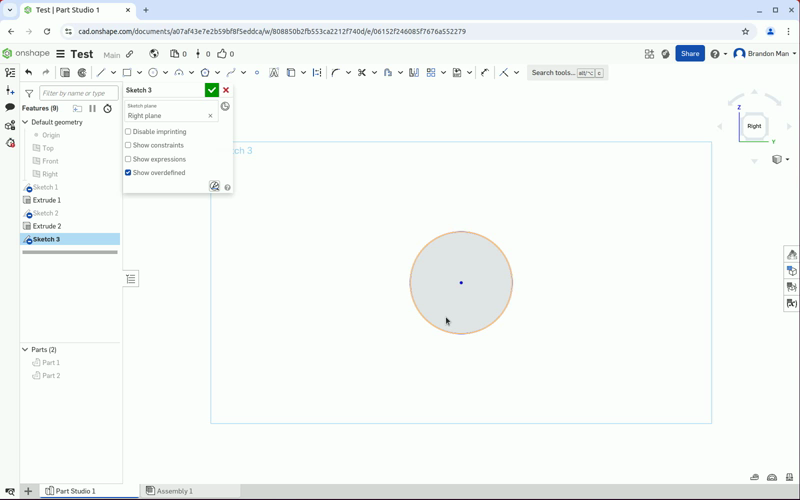
click(446, 316)
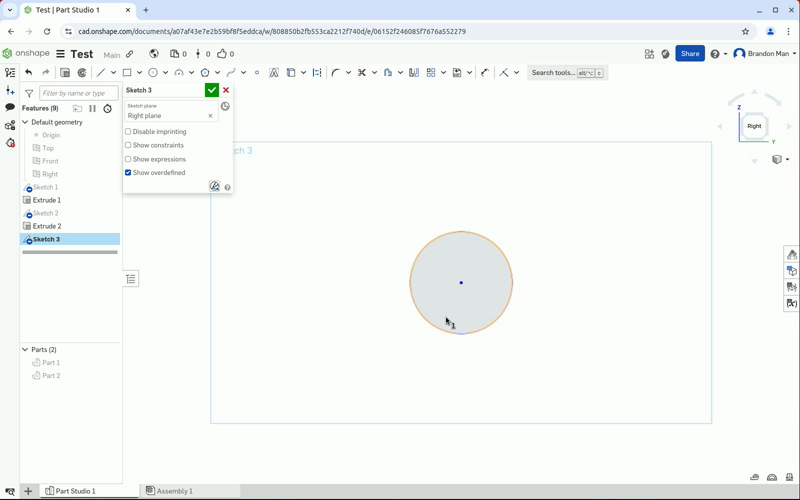
mouse_move(73, 352)
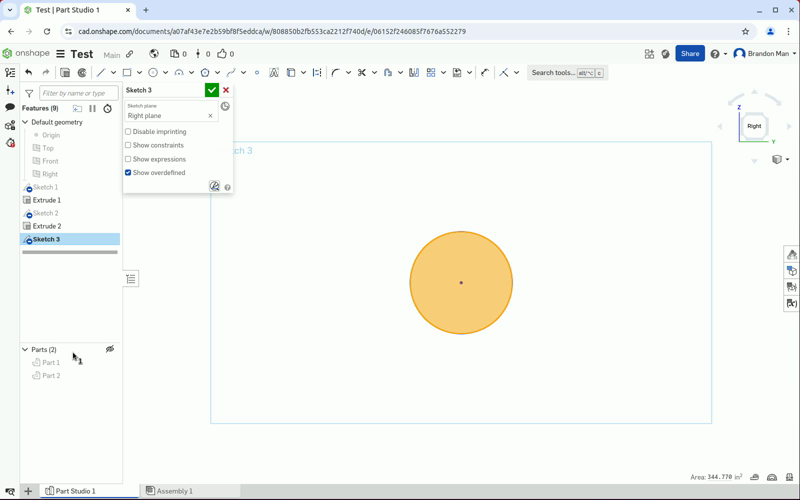
key(shift+y)
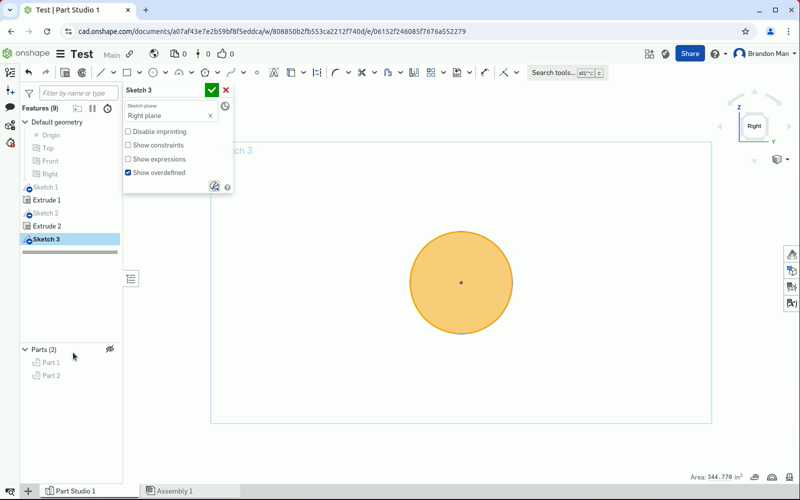
key(shift+e)
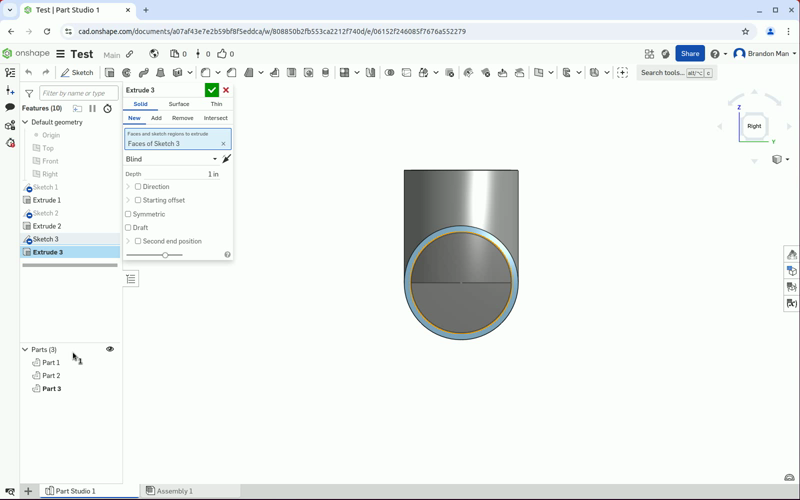
mouse_move(143, 106)
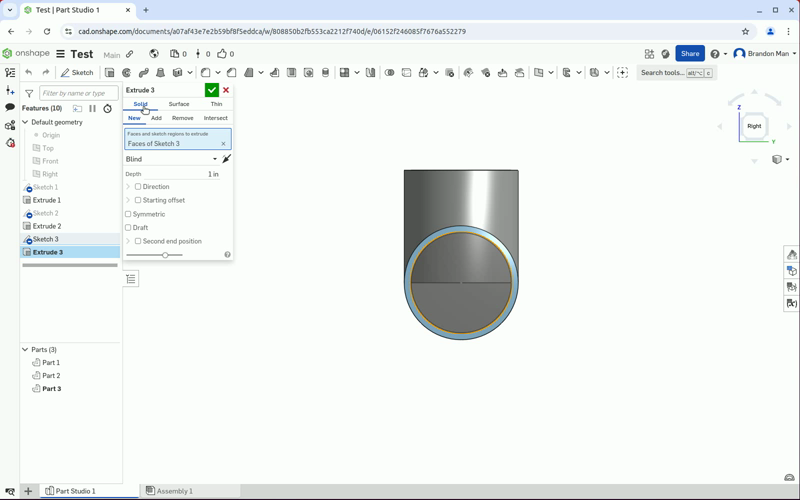
click(143, 106)
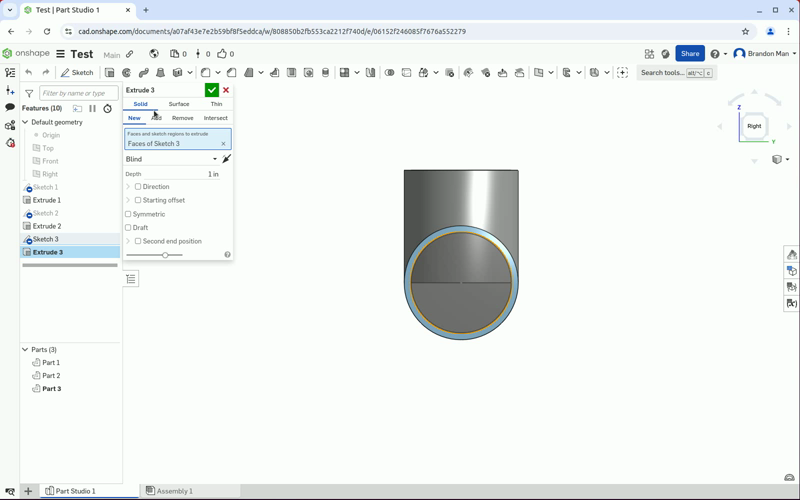
mouse_move(186, 120)
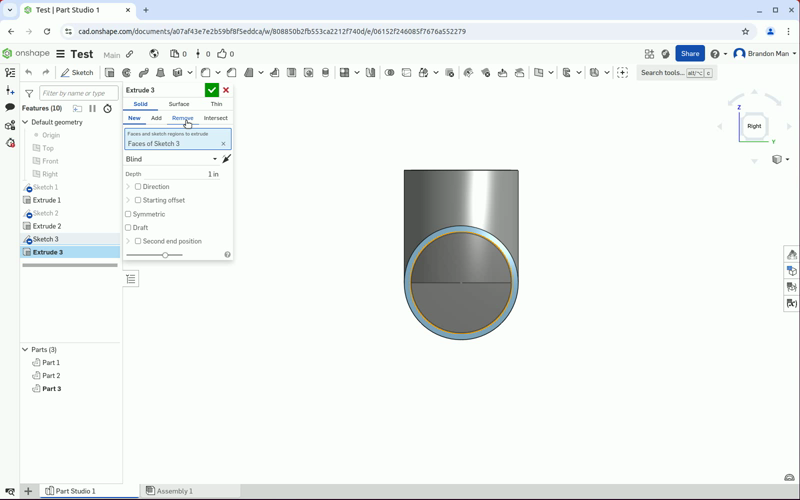
click(186, 120)
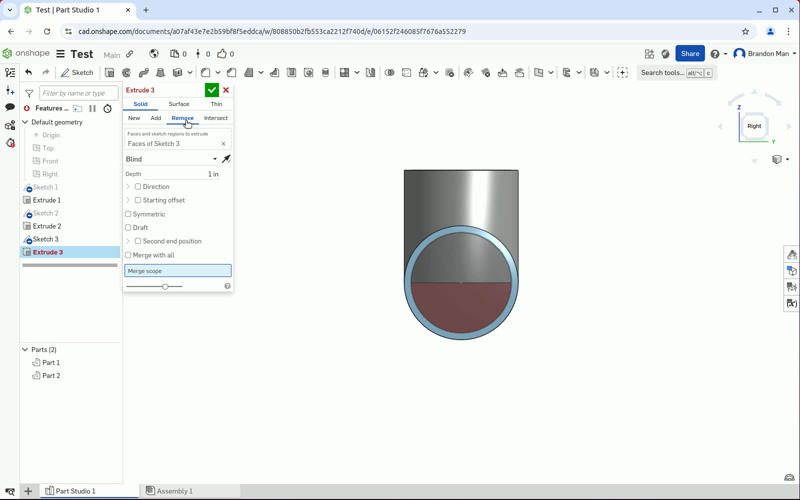
key(tab, 4)
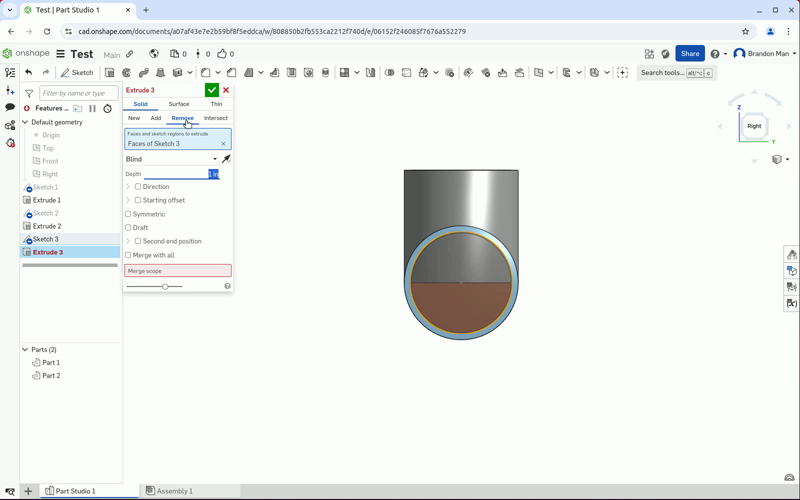
text(41.884)
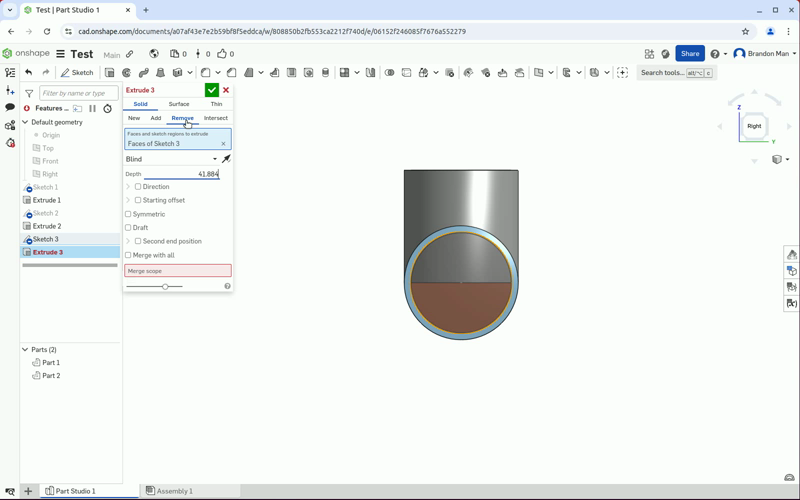
key(tab, 3)
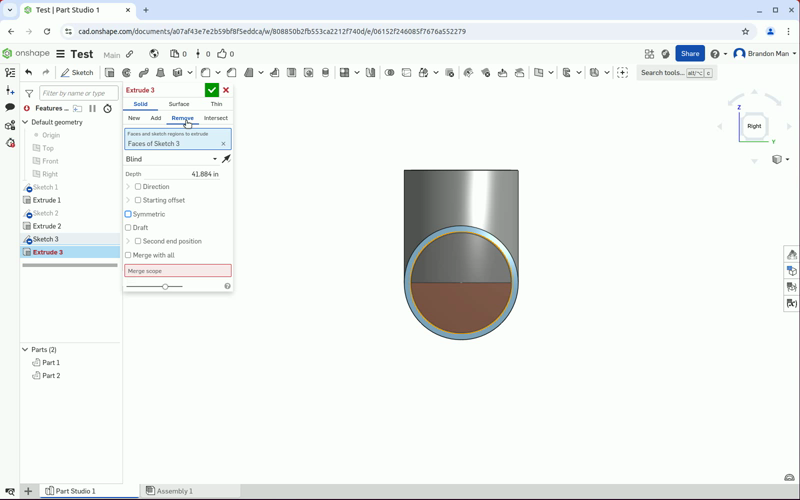
key(space)
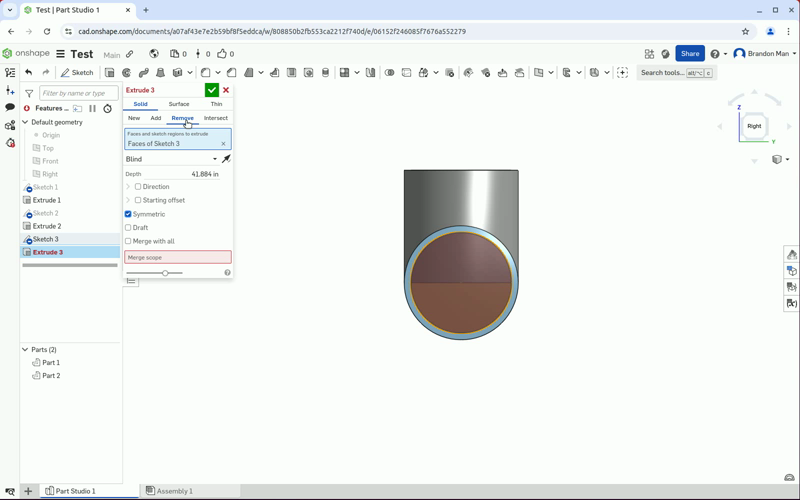
key(tab, 2)
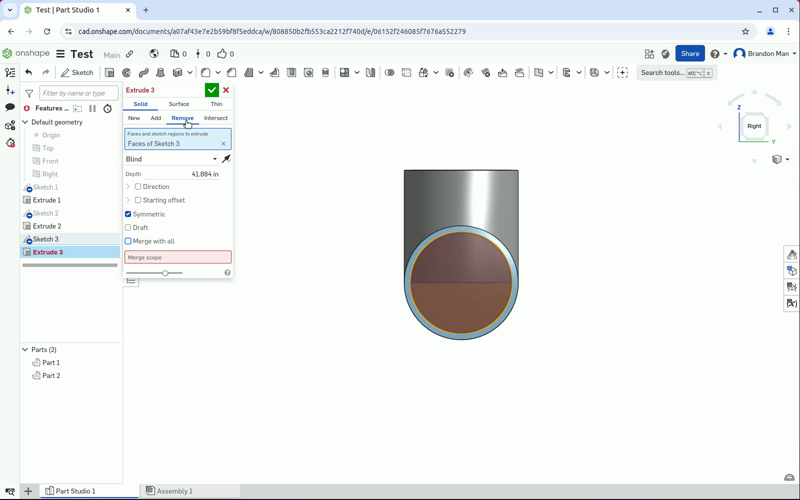
key(space)
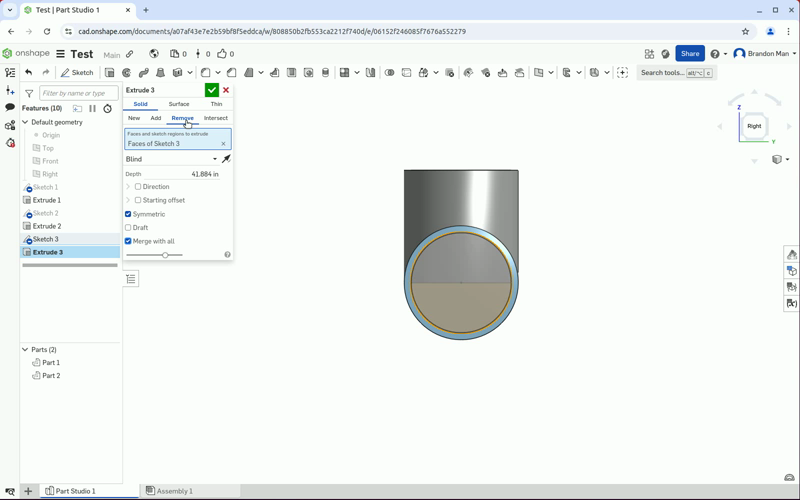
key(enter)
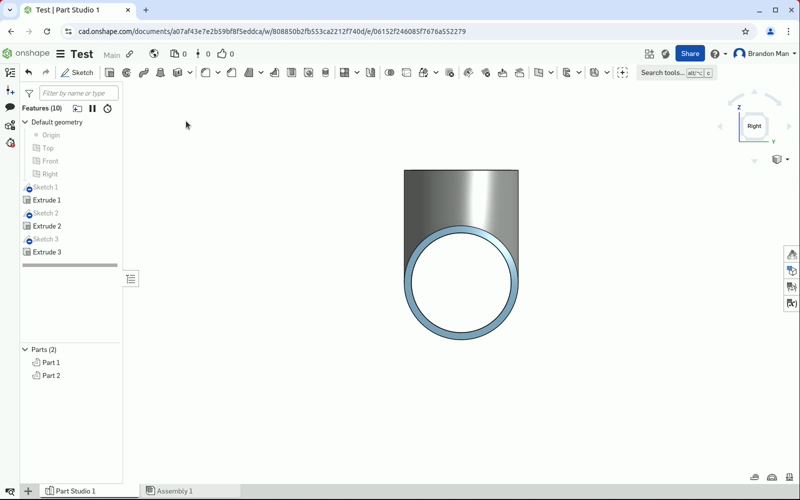
key(shift+h)
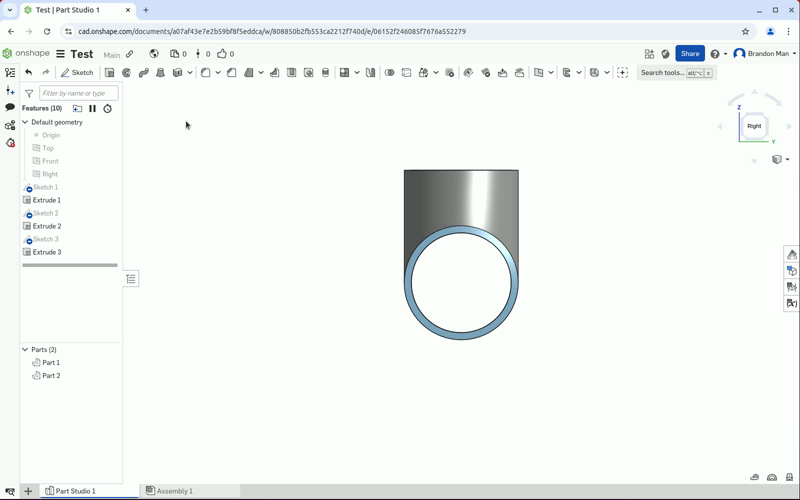
key(shift+h)
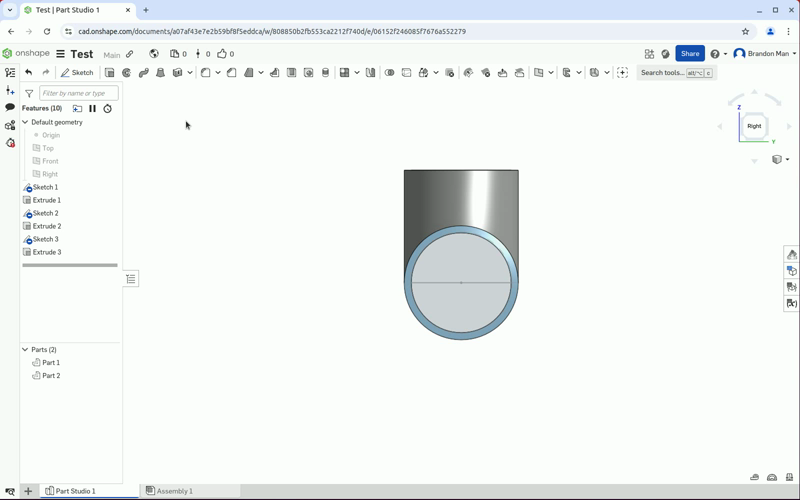
key(shift+7)
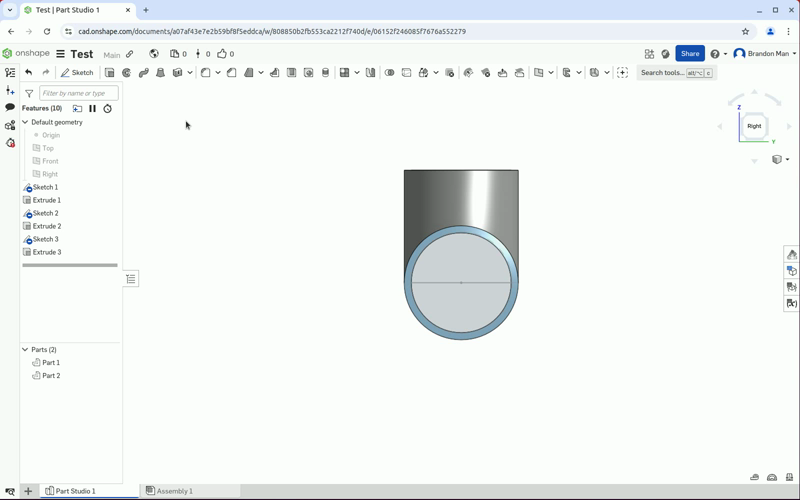
key(right, 2)
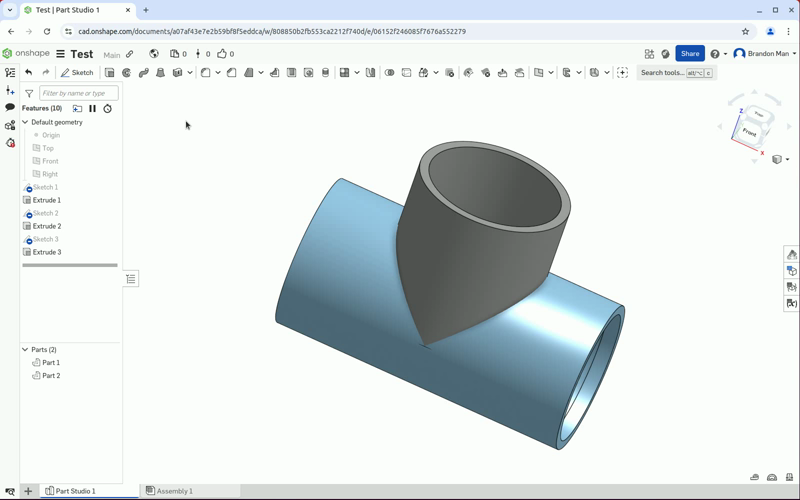
key(down, 2)
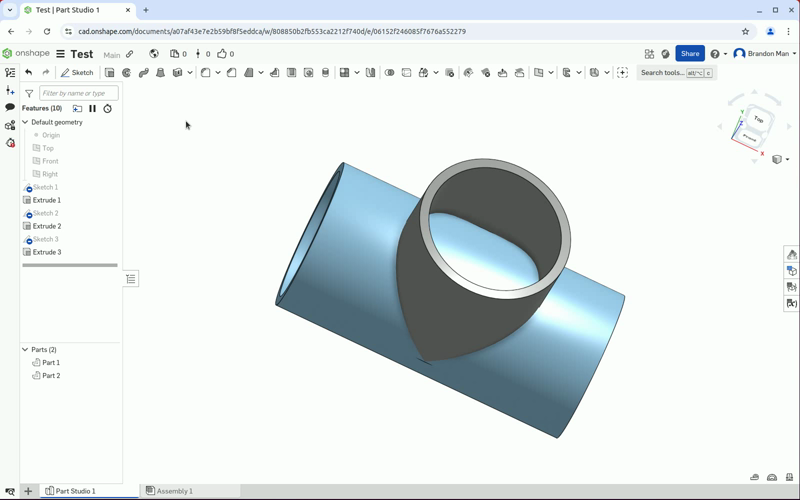
key(up, 2)
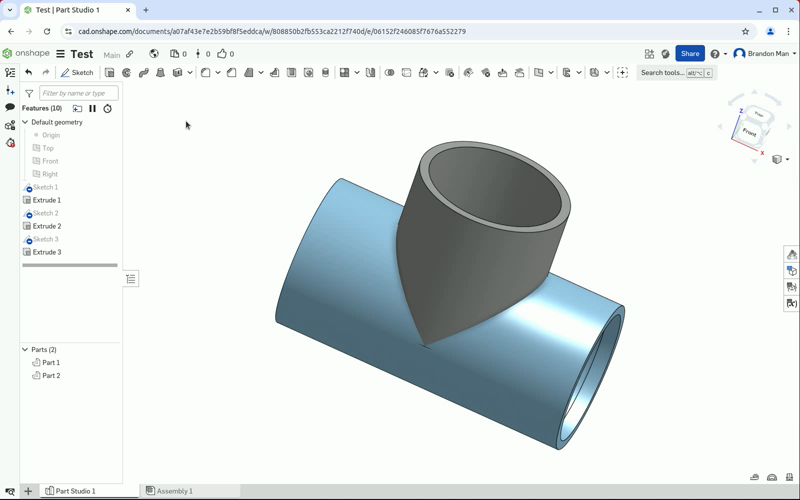
key(left, 2)
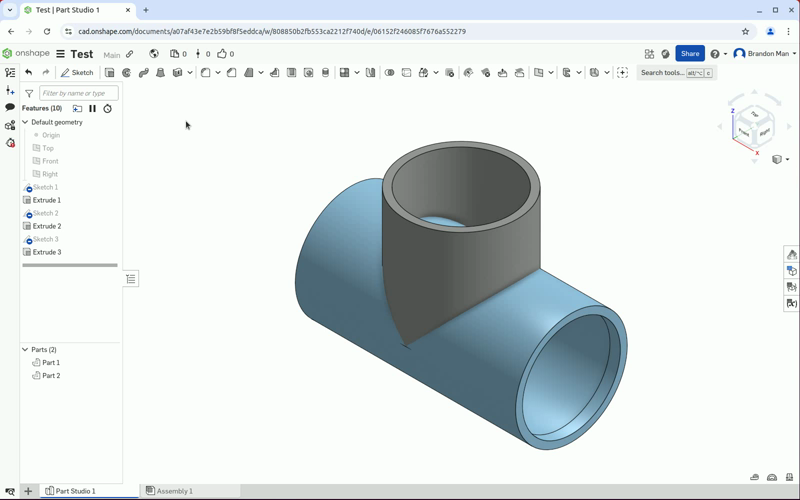
mouse_move(73, 189)
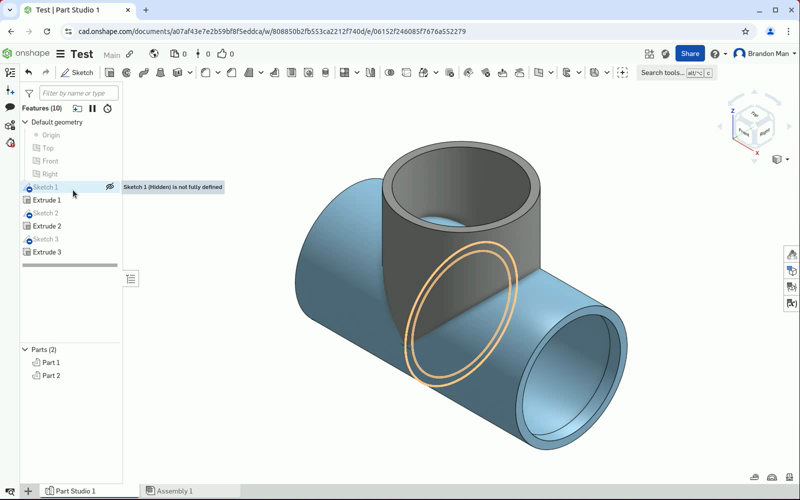
click(73, 189)